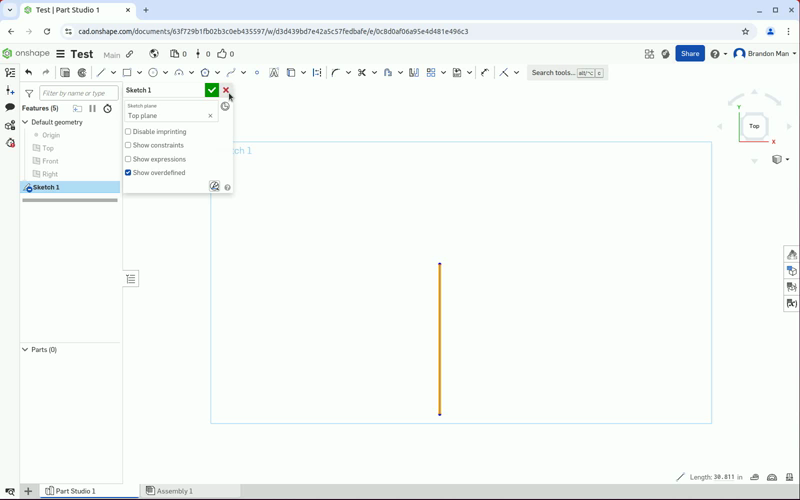
key(shift+h)
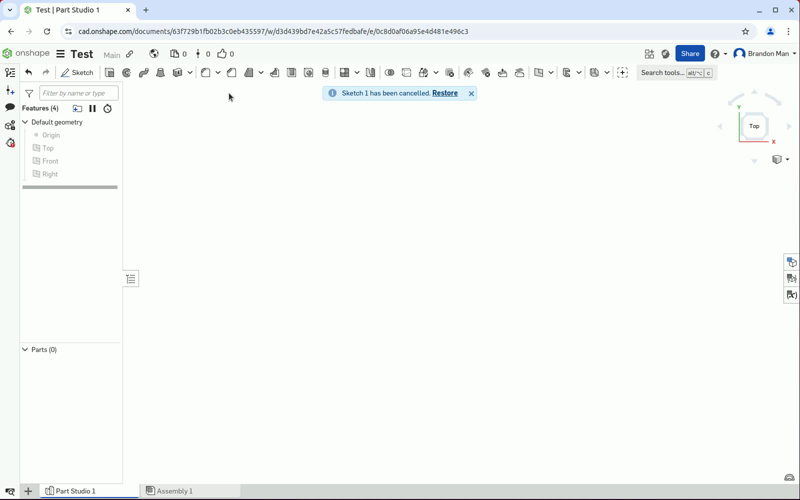
mouse_move(73, 352)
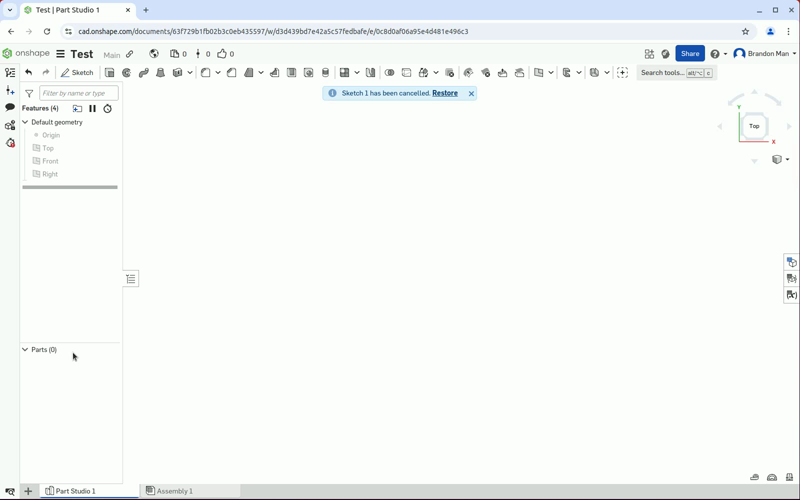
key(y)
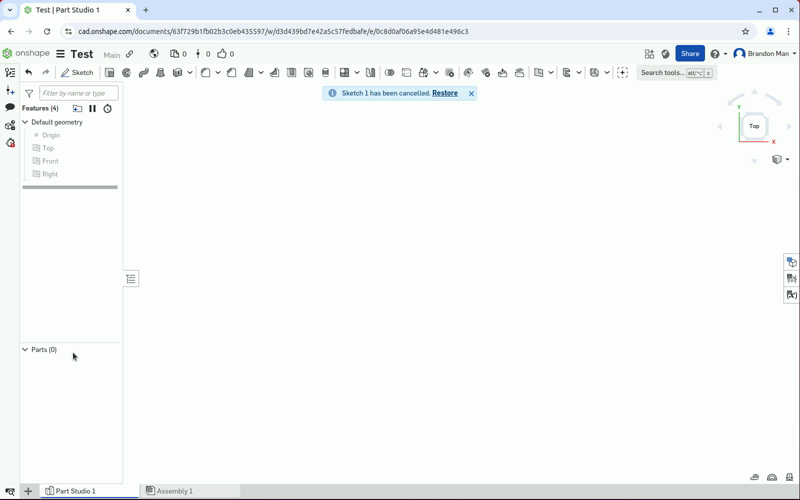
key(shift+p)
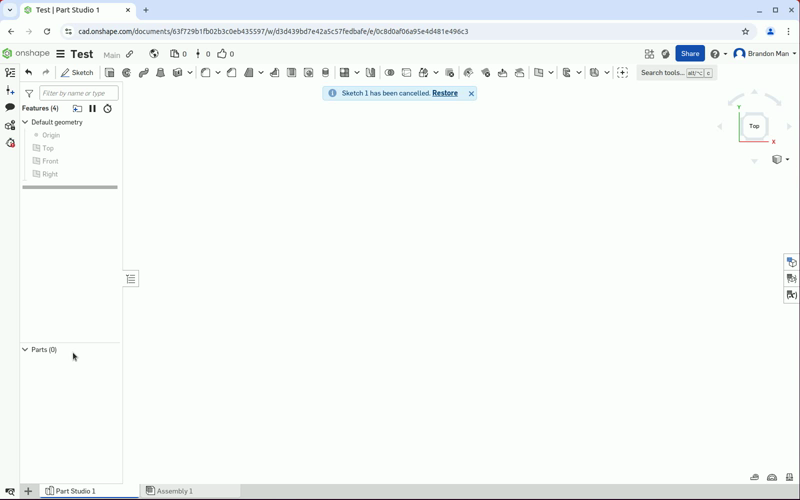
key(space)
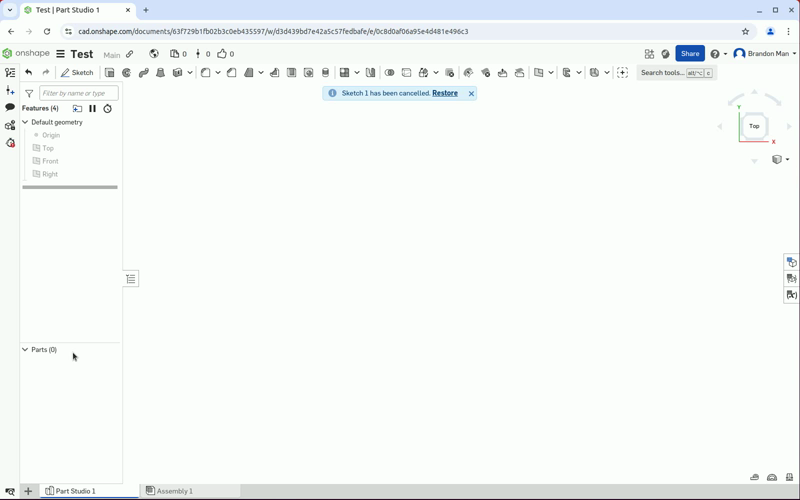
key_down(shift)
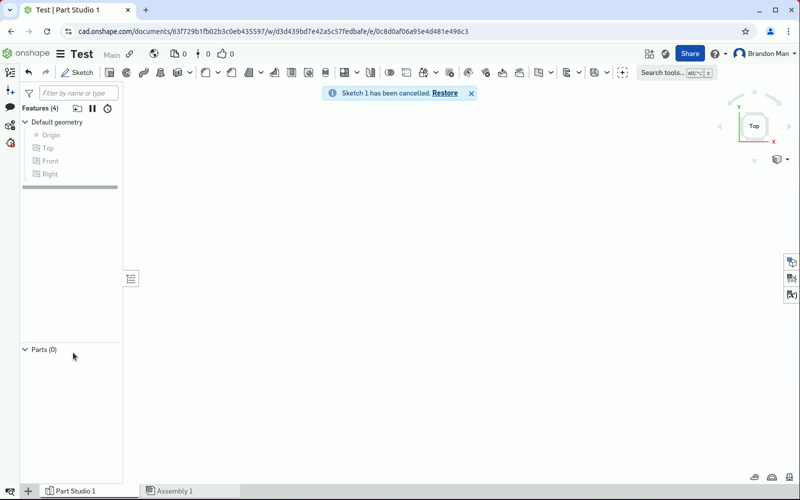
key(up)
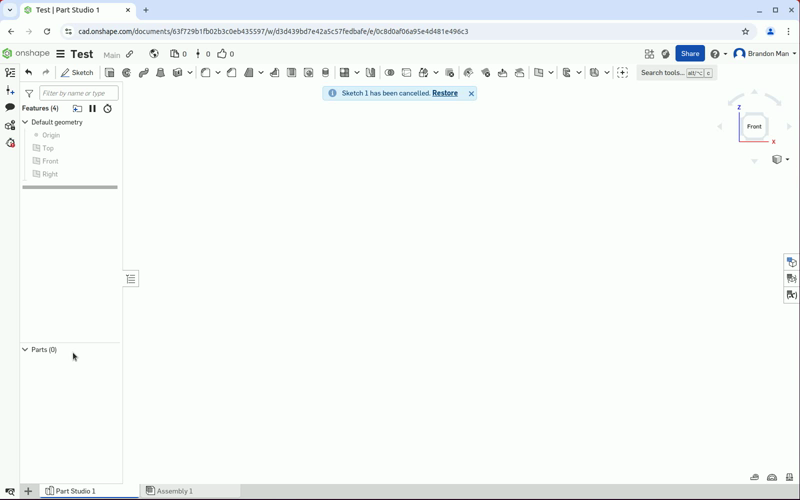
key_up(shift)
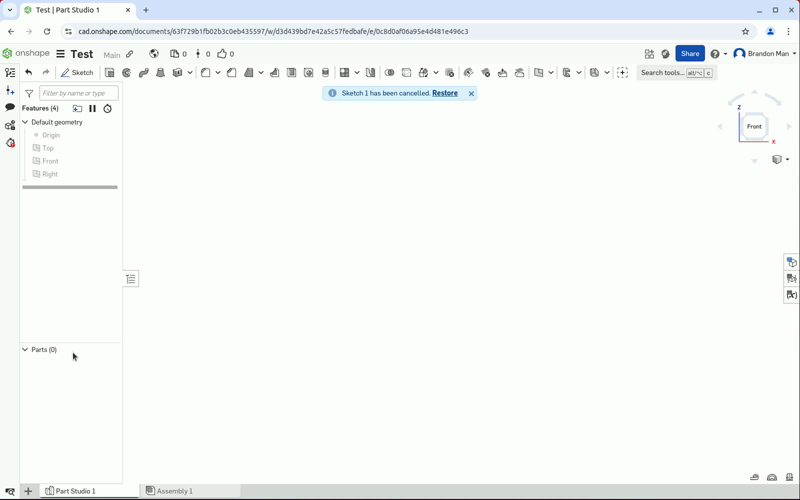
mouse_move(73, 352)
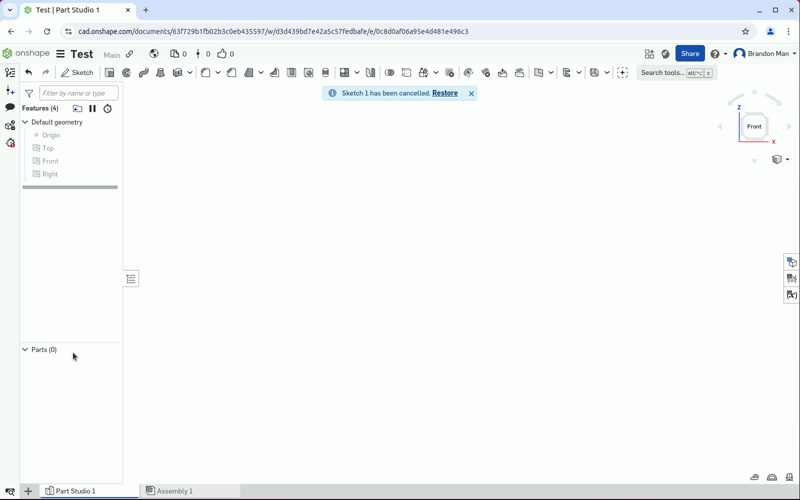
key(shift+y)
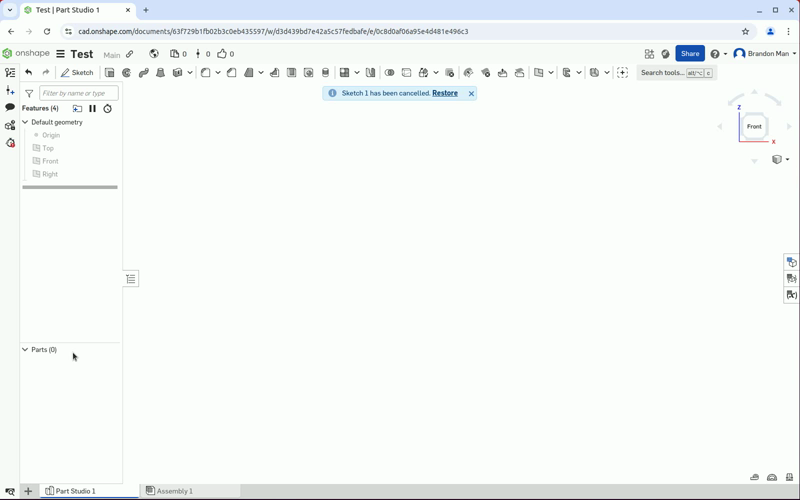
key(shift+s)
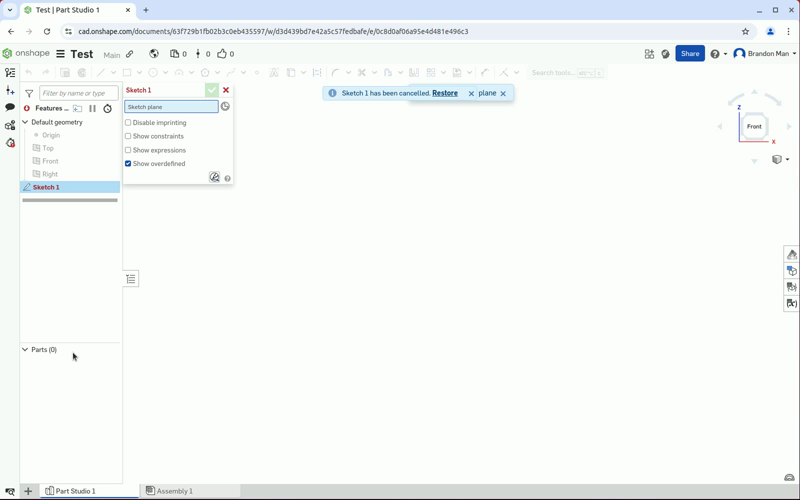
mouse_move(73, 163)
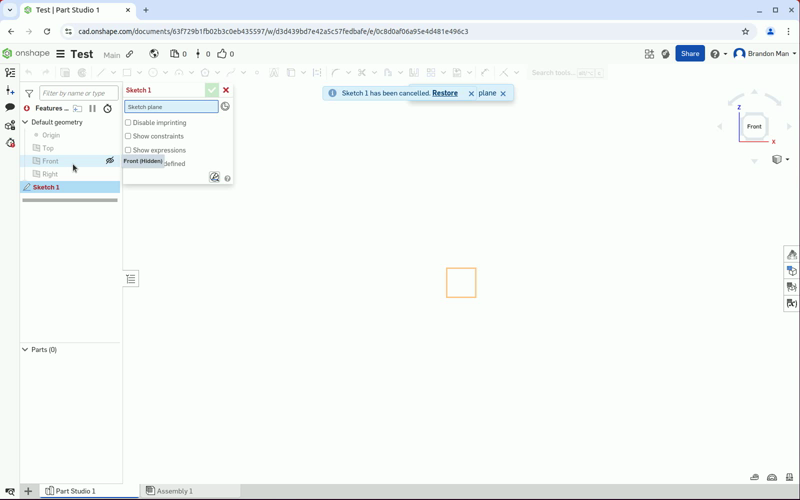
click(73, 163)
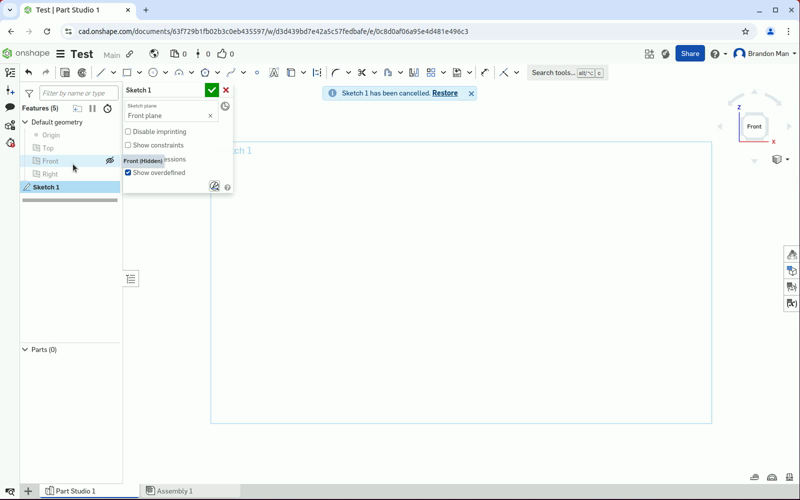
mouse_move(73, 352)
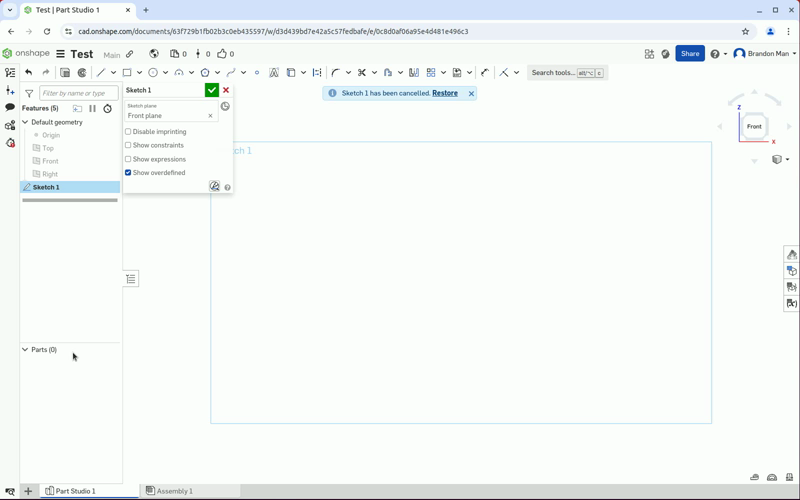
key(y)
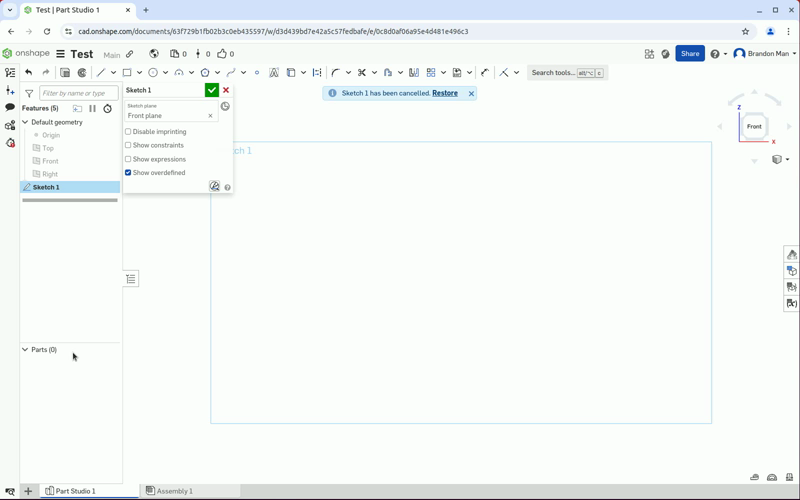
key(c)
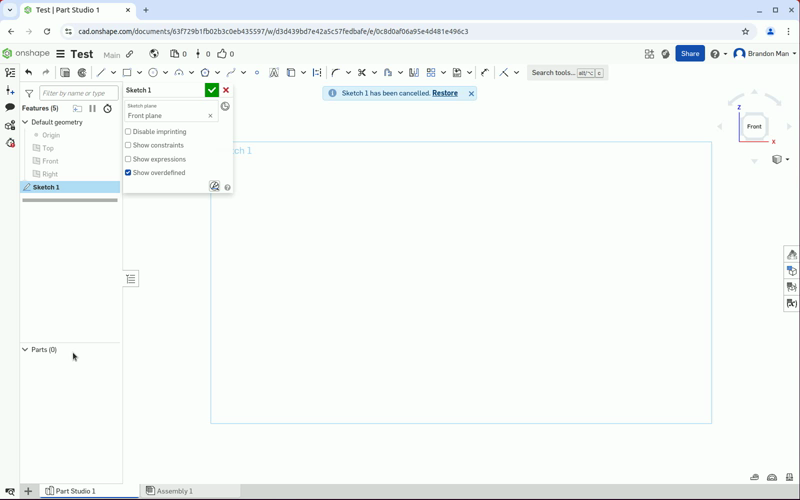
key_down(shift)
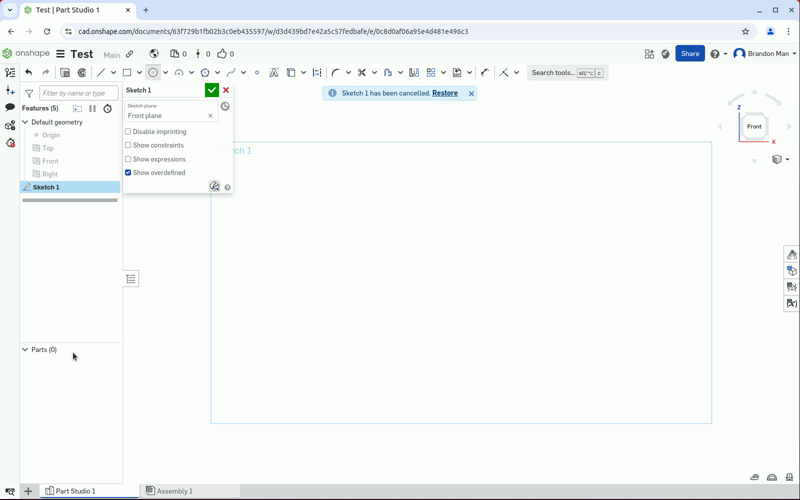
mouse_move(461, 282)
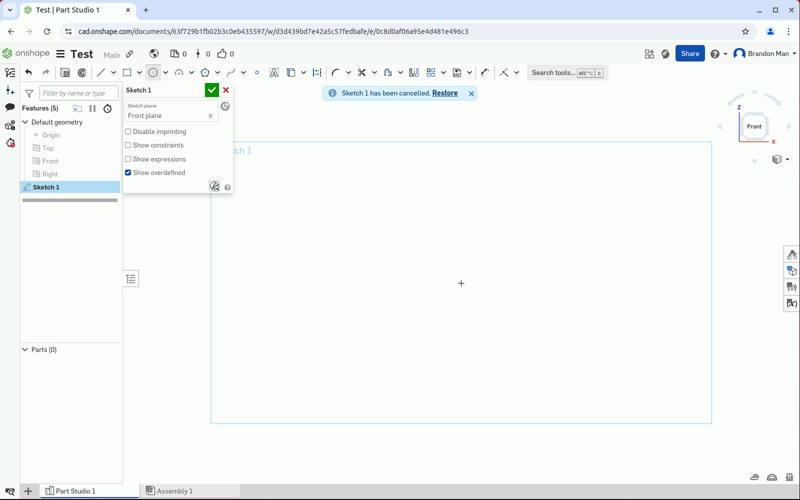
click(461, 282)
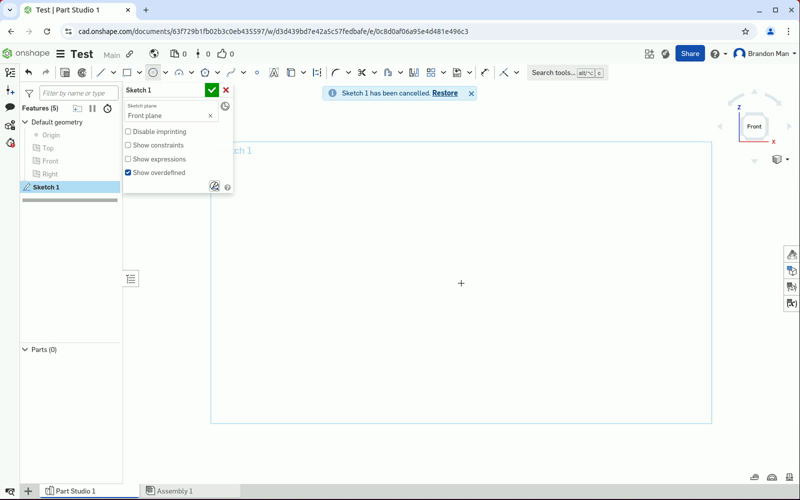
key_up(shift)
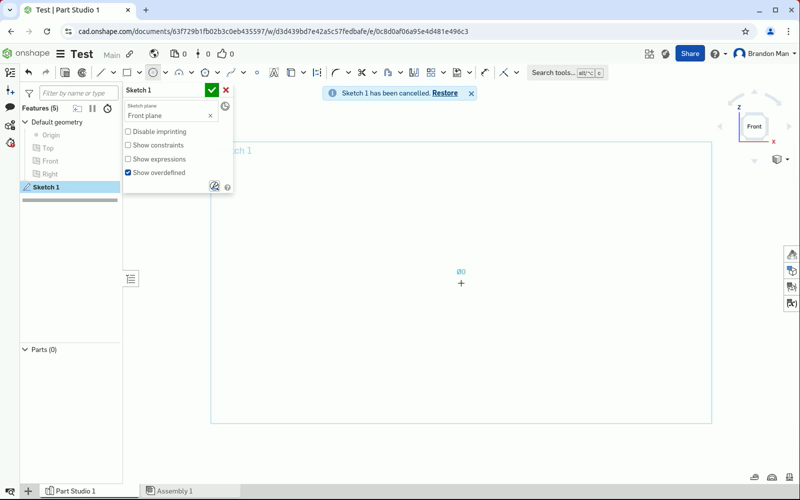
mouse_move(470, 282)
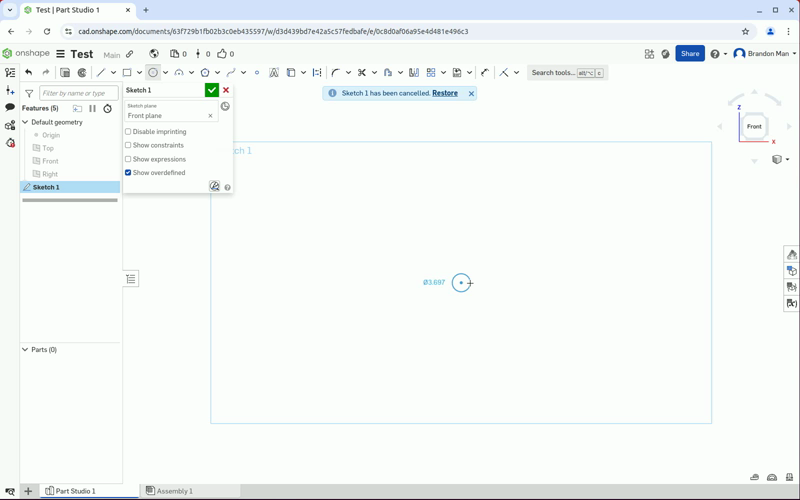
click(470, 282)
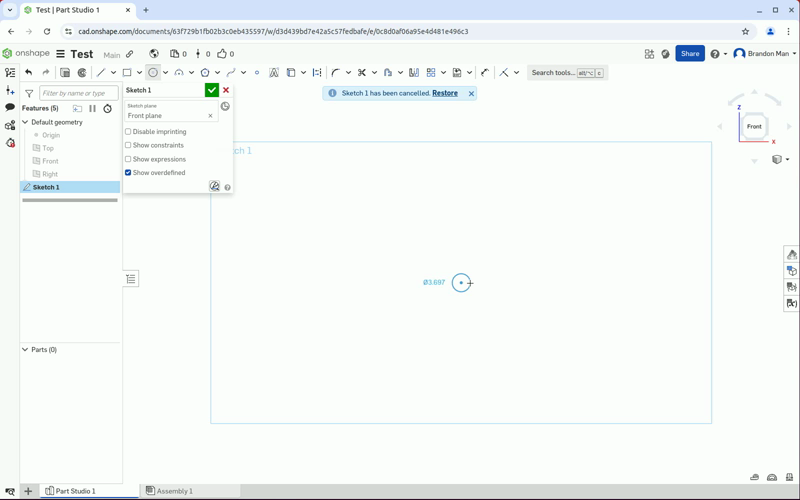
key(esc)
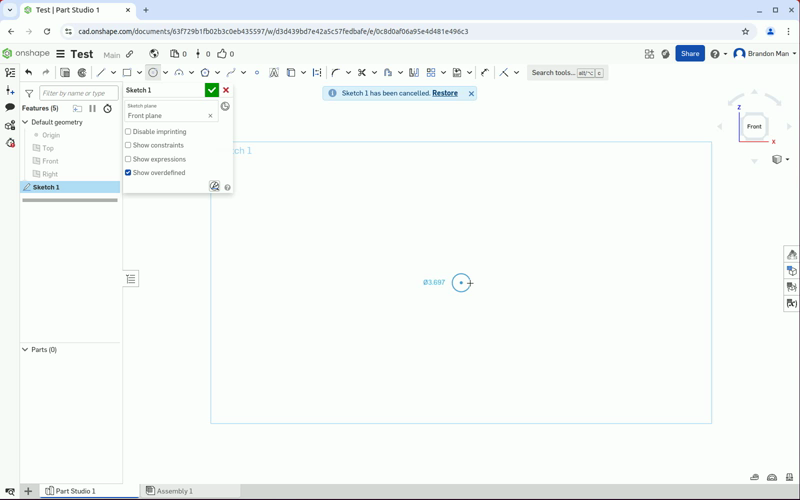
mouse_move(460, 274)
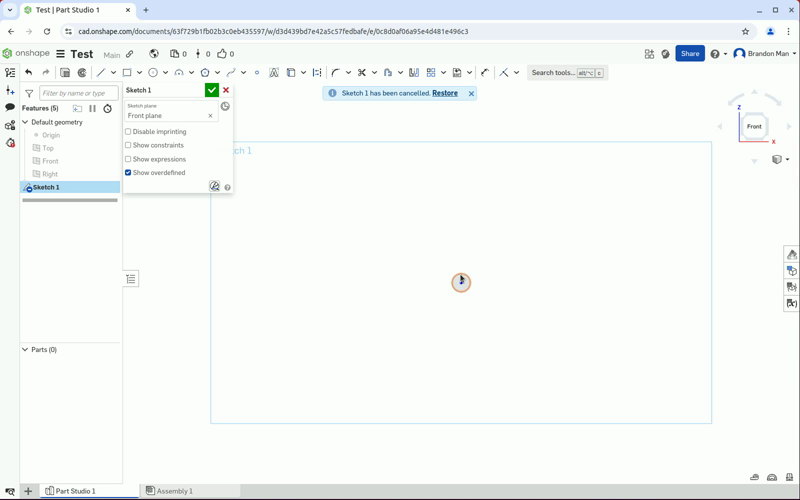
scroll(6)
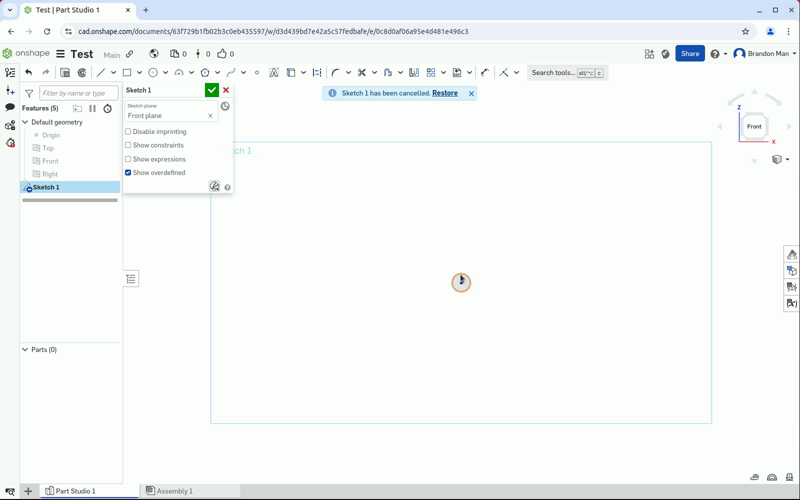
scroll(6)
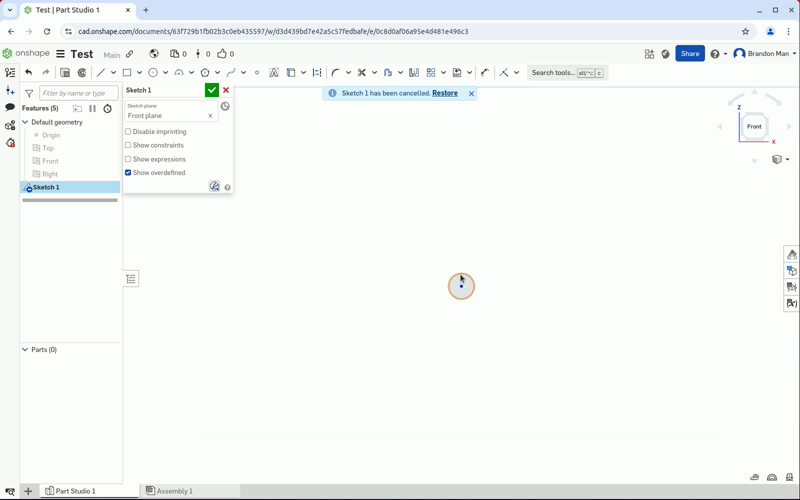
scroll(6)
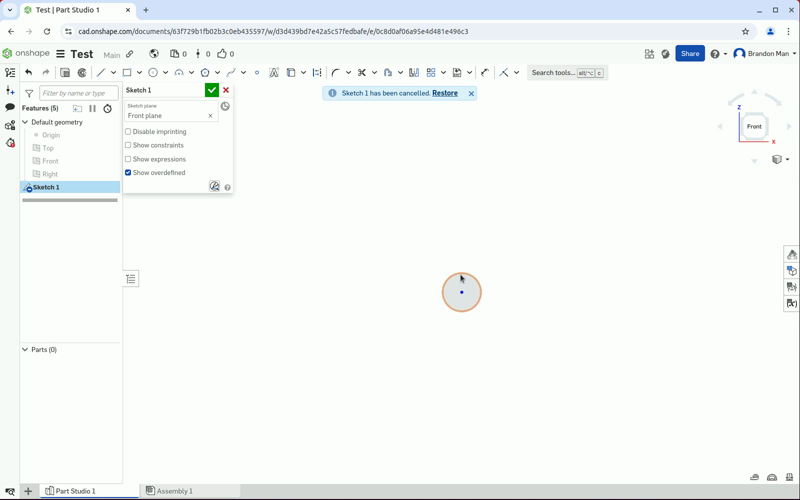
scroll(6)
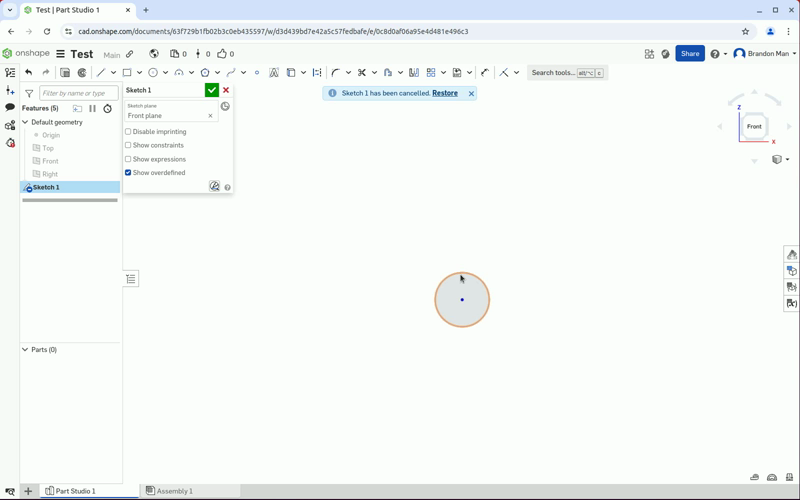
scroll(6)
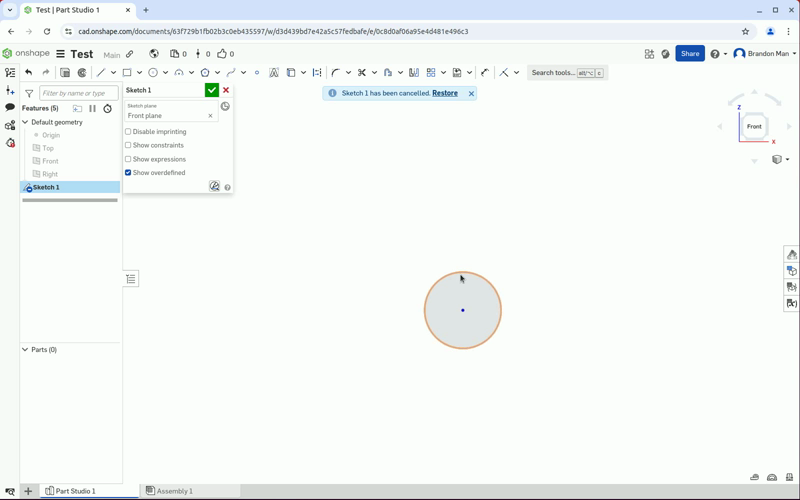
scroll(6)
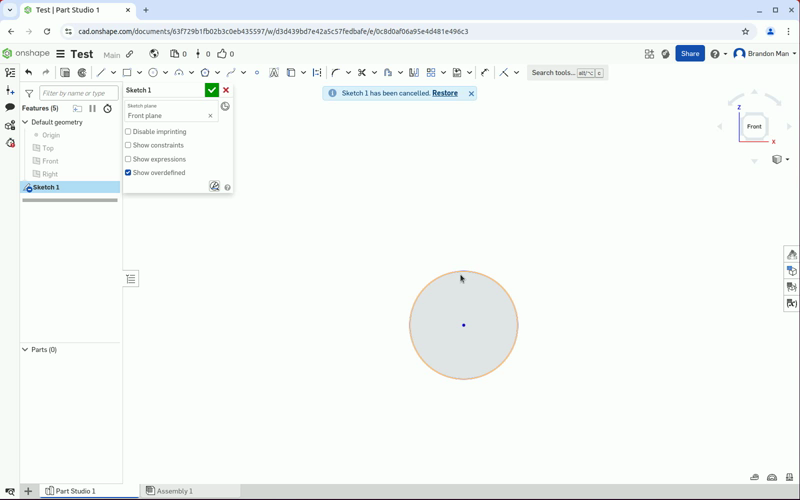
scroll(6)
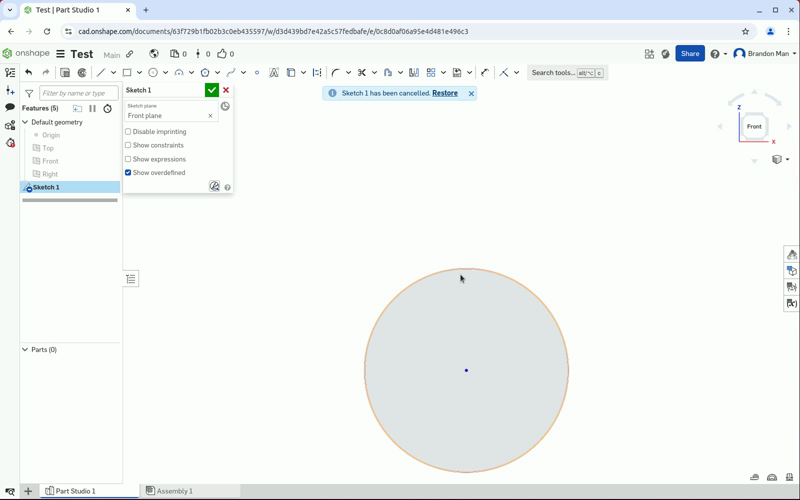
click(460, 274)
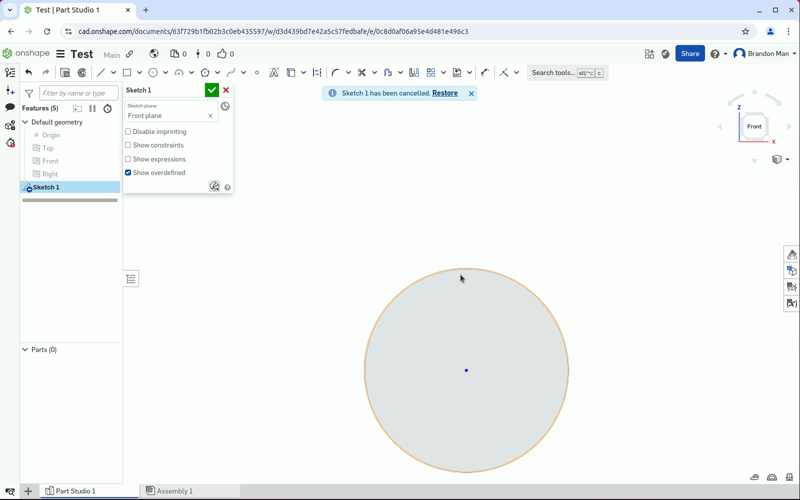
scroll(-6)
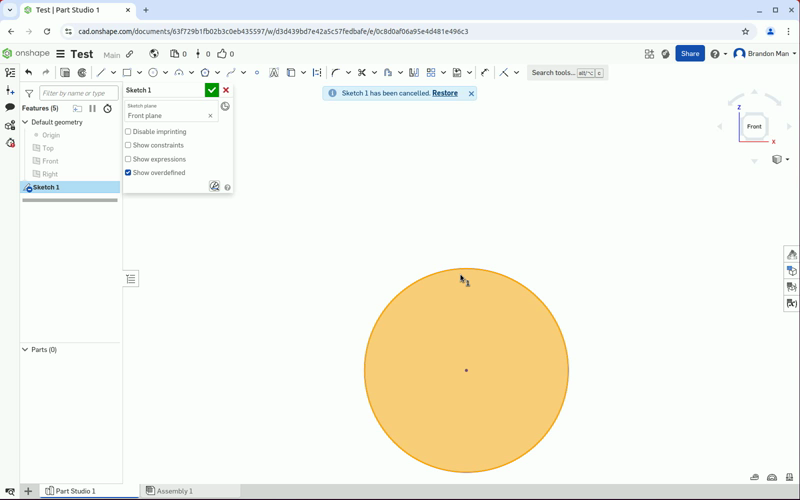
scroll(-6)
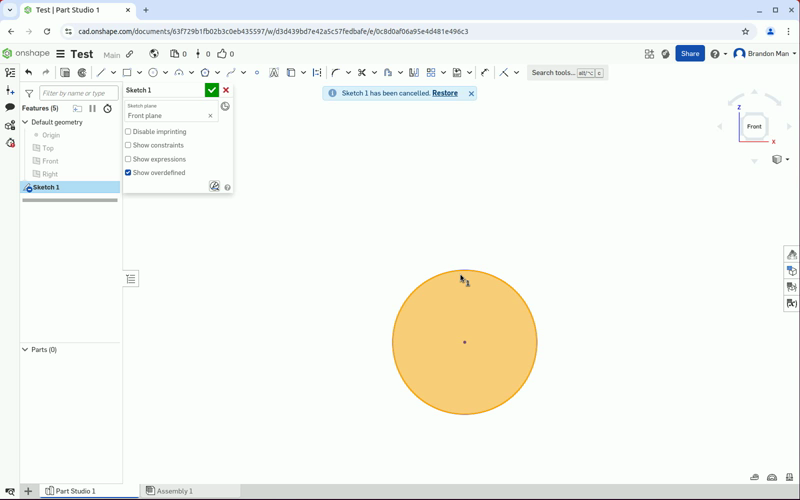
scroll(-6)
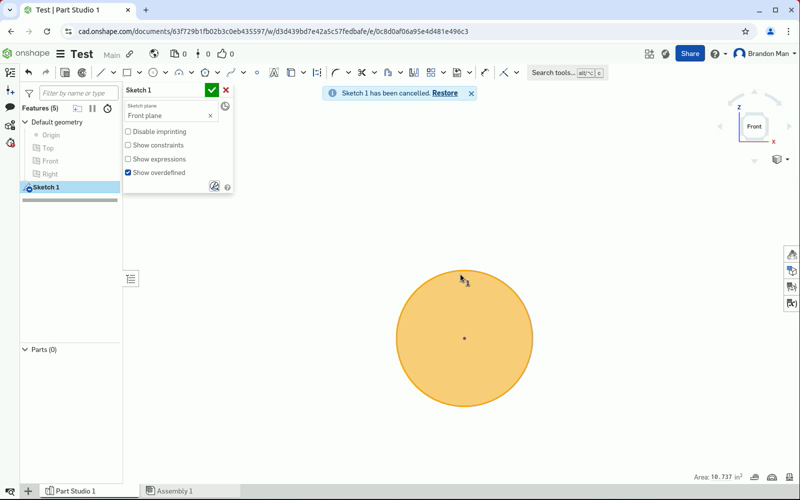
scroll(-6)
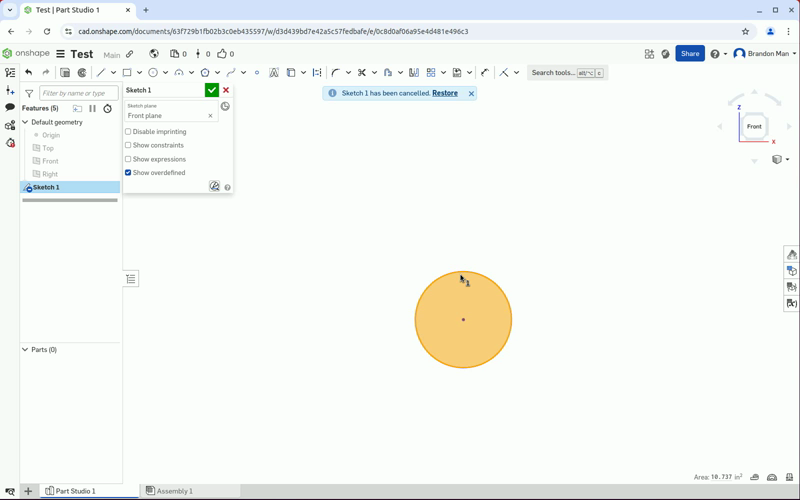
scroll(-6)
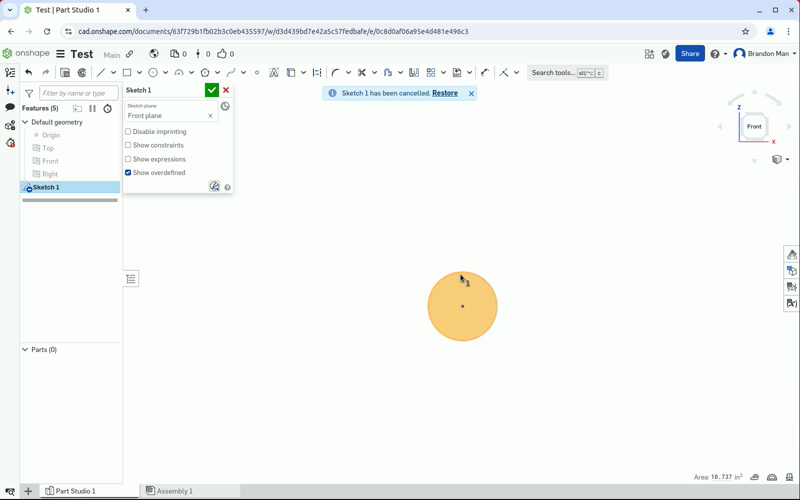
scroll(-6)
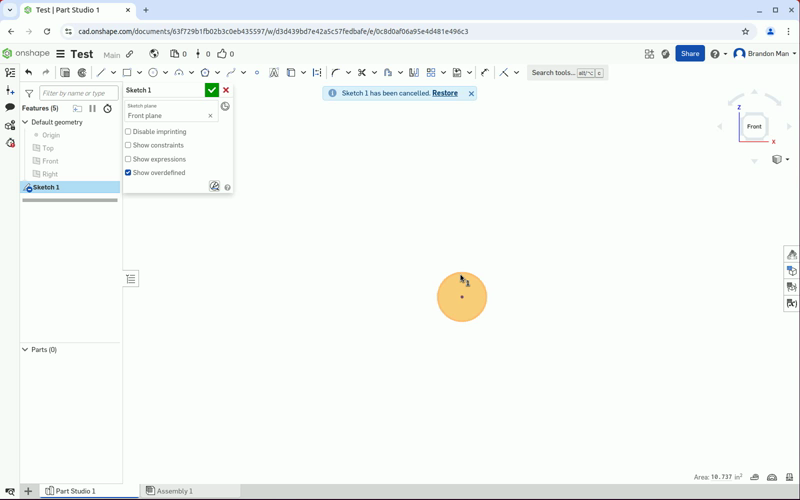
scroll(-6)
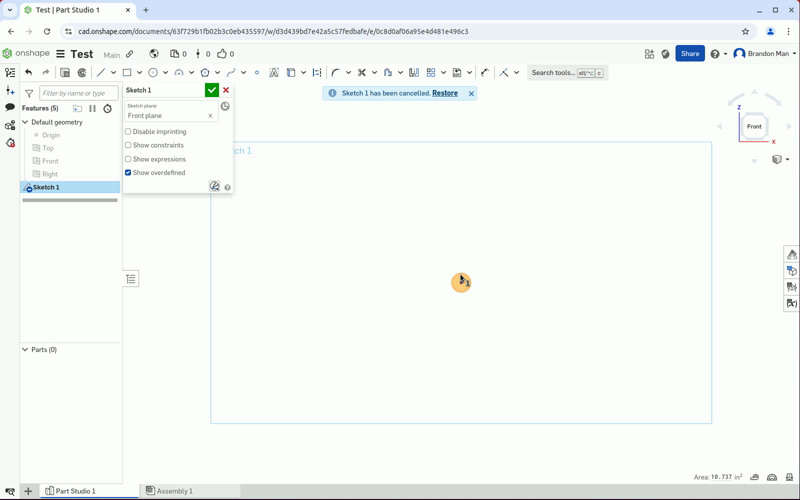
mouse_move(73, 352)
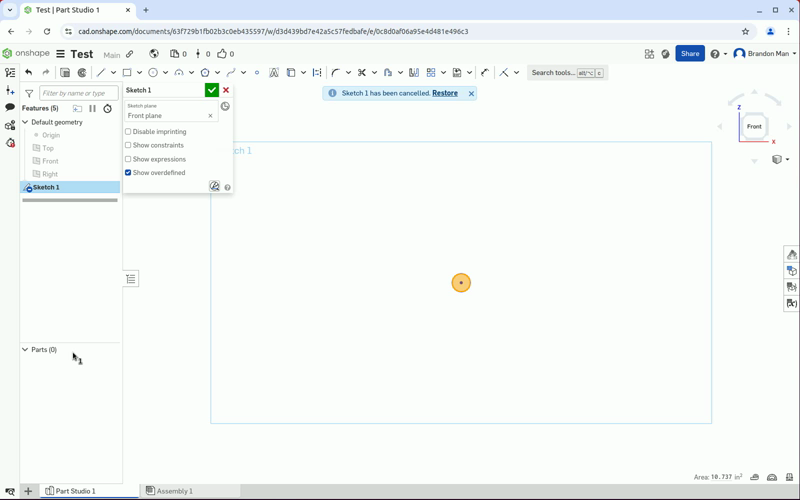
key(shift+y)
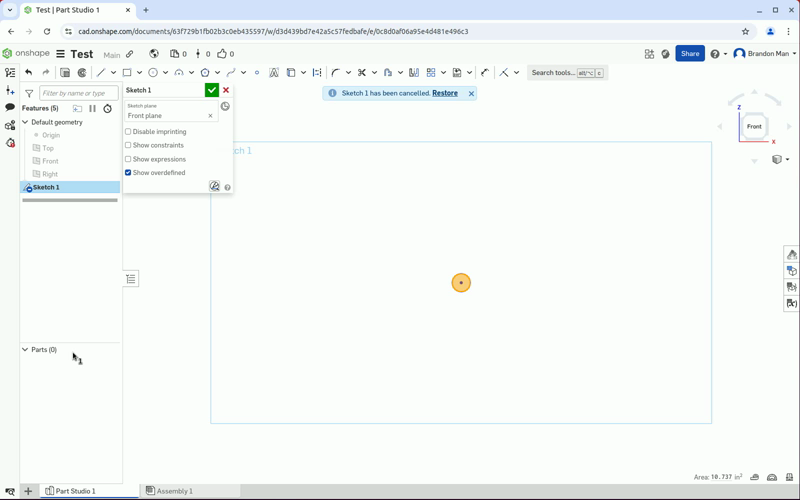
key(shift+e)
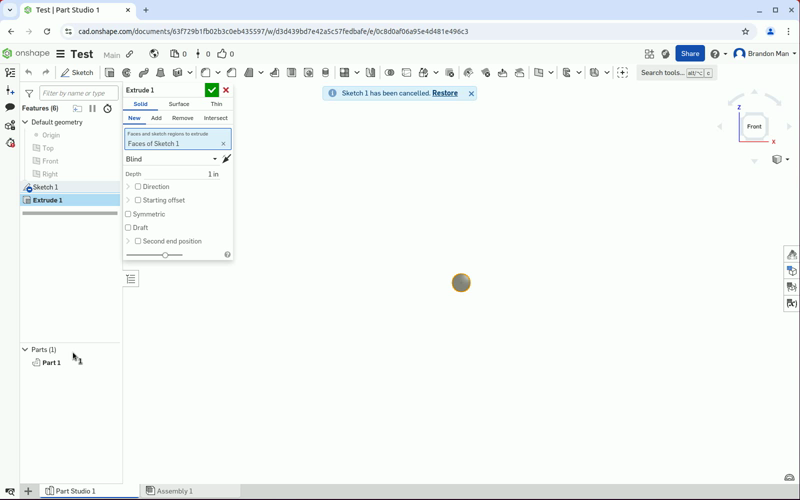
mouse_move(143, 106)
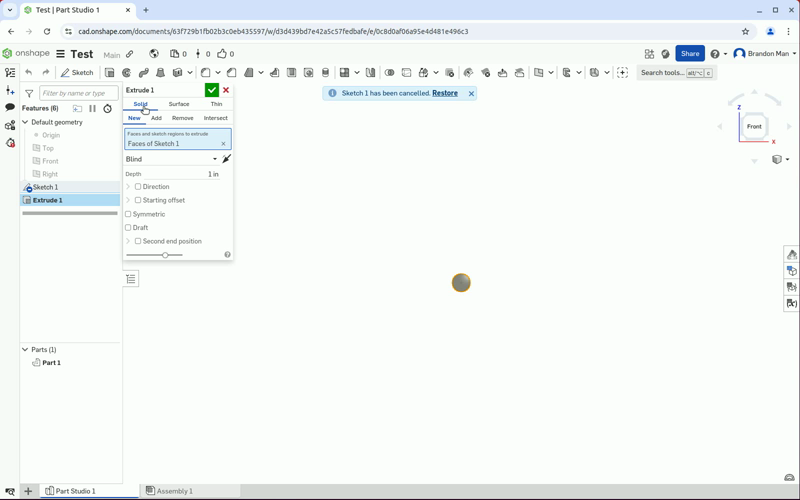
click(143, 106)
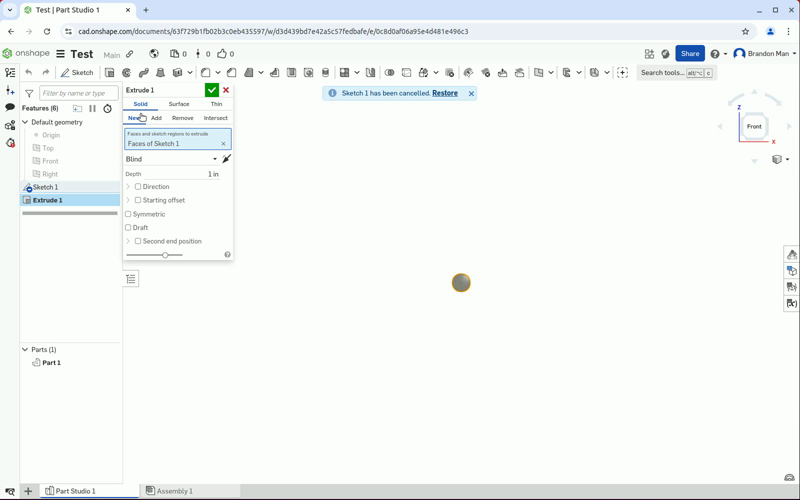
mouse_move(137, 120)
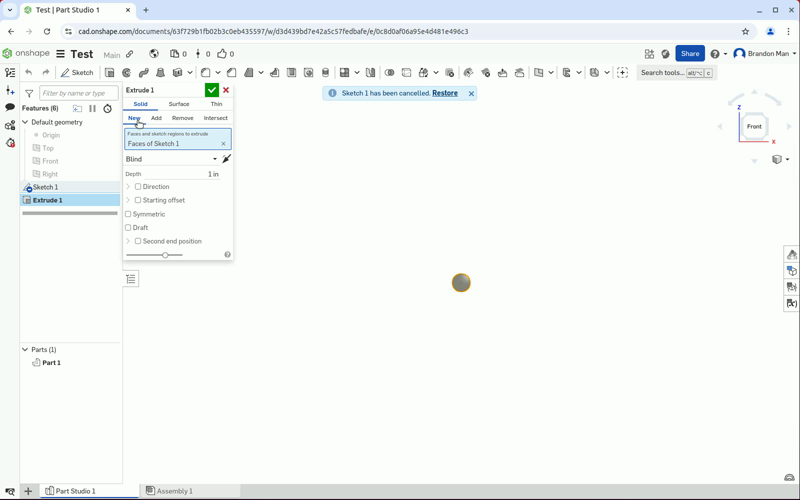
click(137, 120)
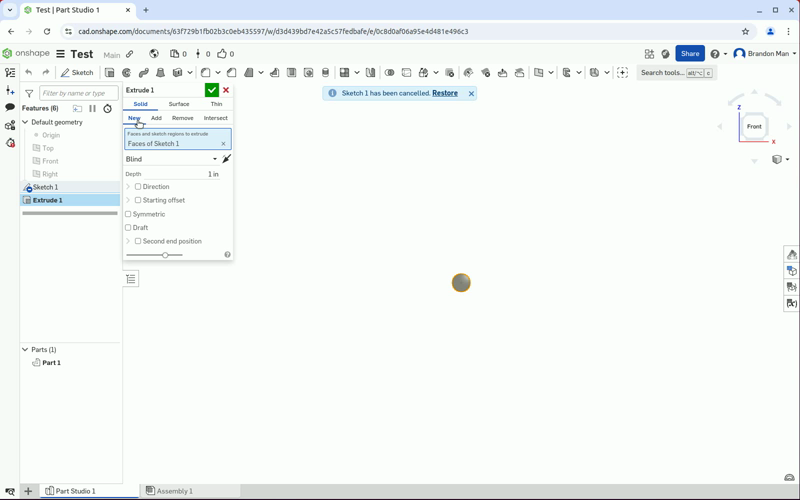
key(tab, 4)
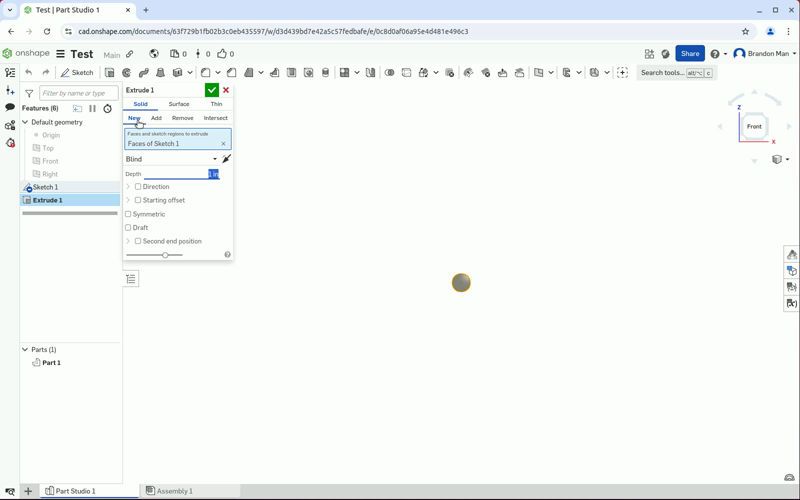
text(6.499)
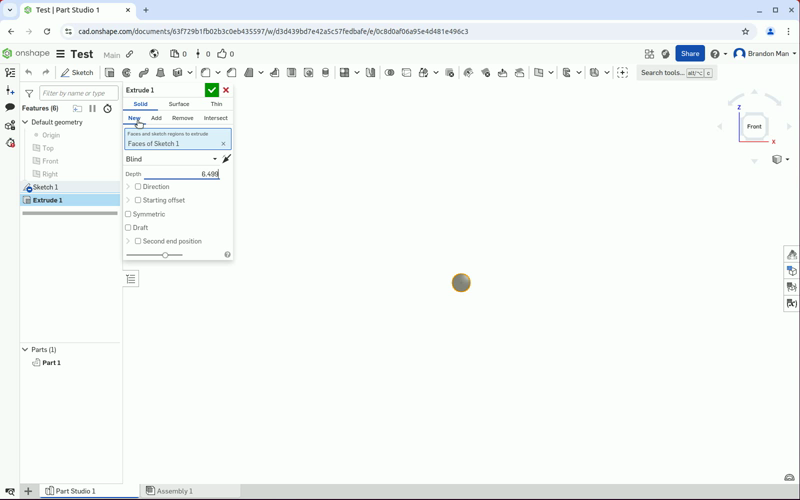
key(enter)
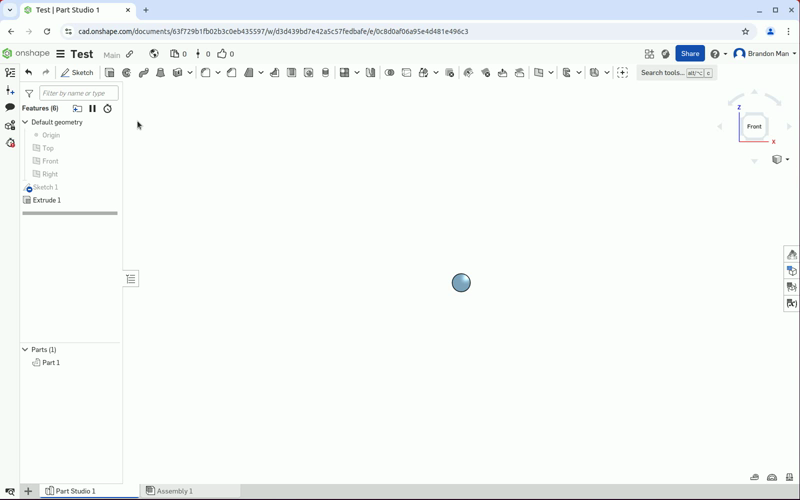
key(shift+h)
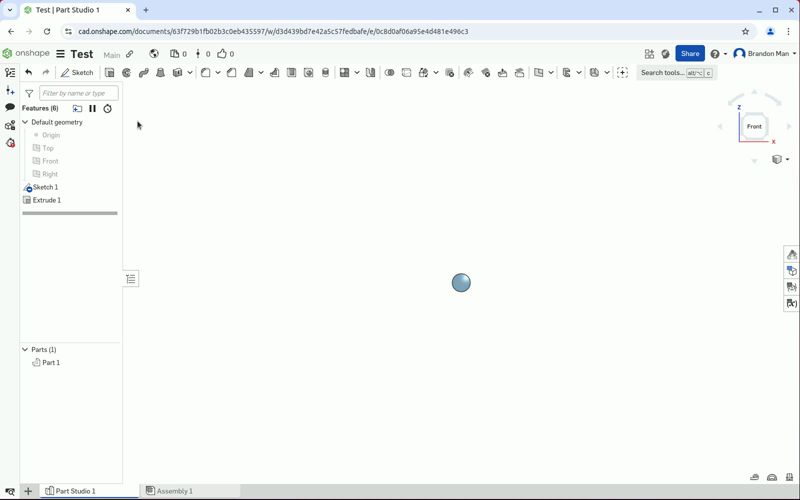
key(shift+h)
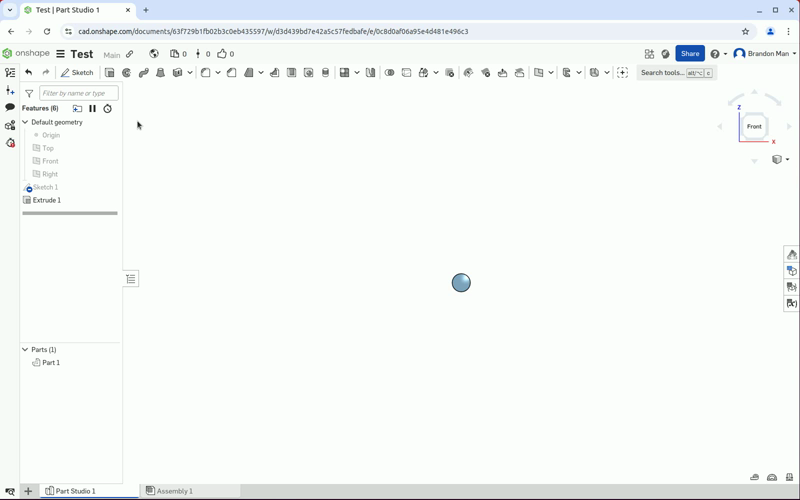
mouse_move(73, 189)
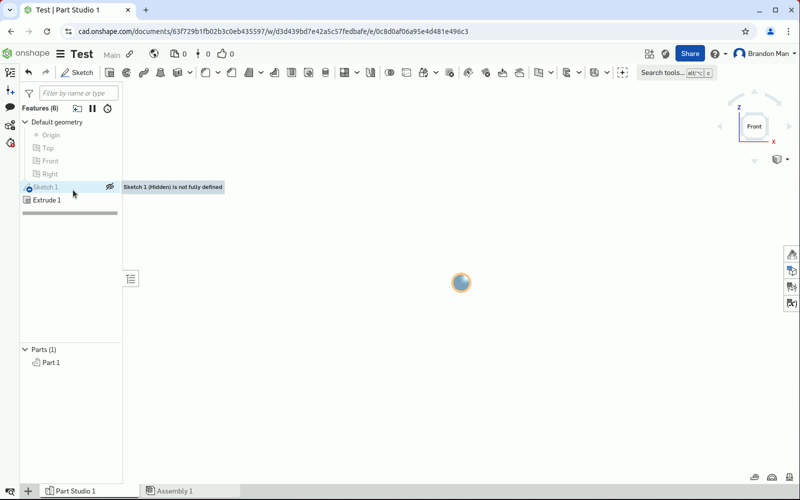
click(73, 189)
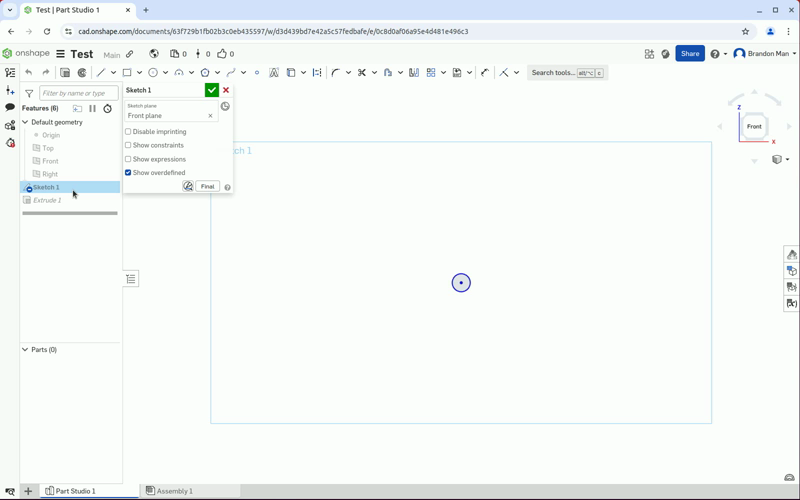
mouse_move(229, 92)
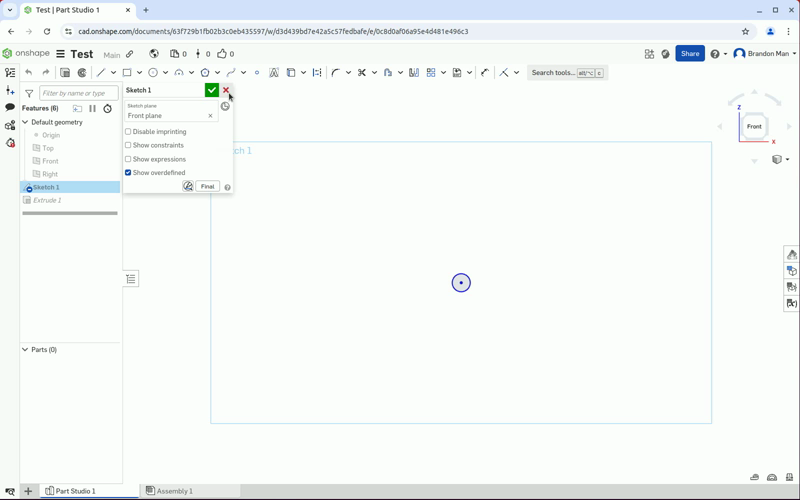
click(229, 92)
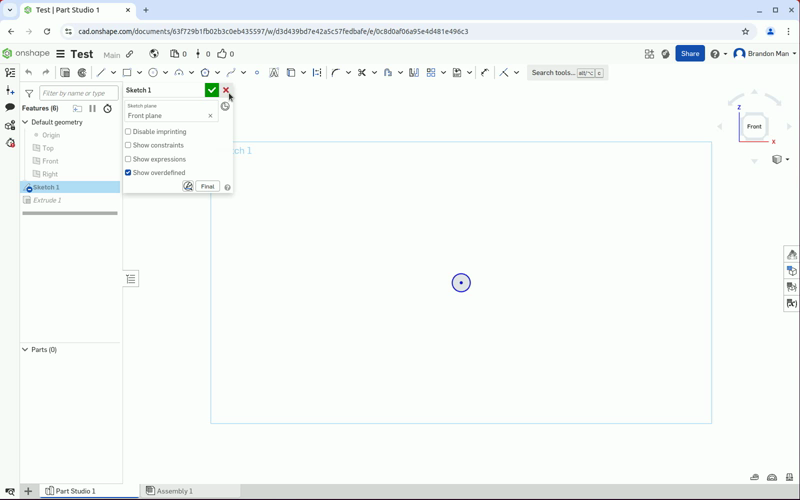
key(shift+s)
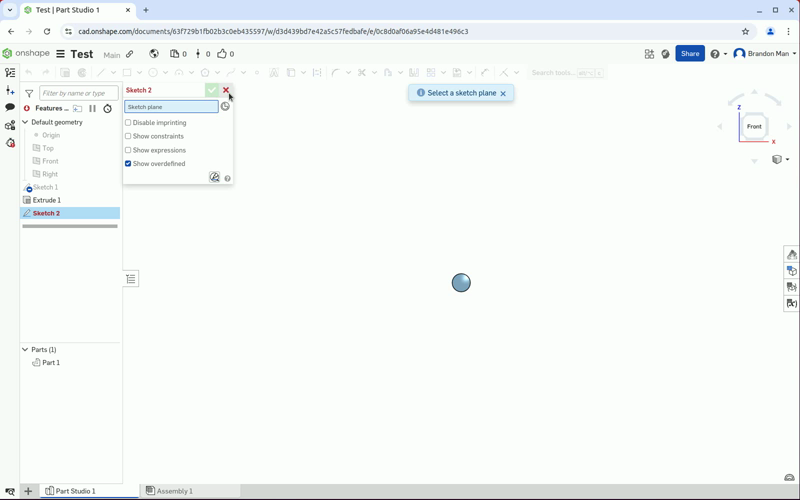
mouse_move(73, 163)
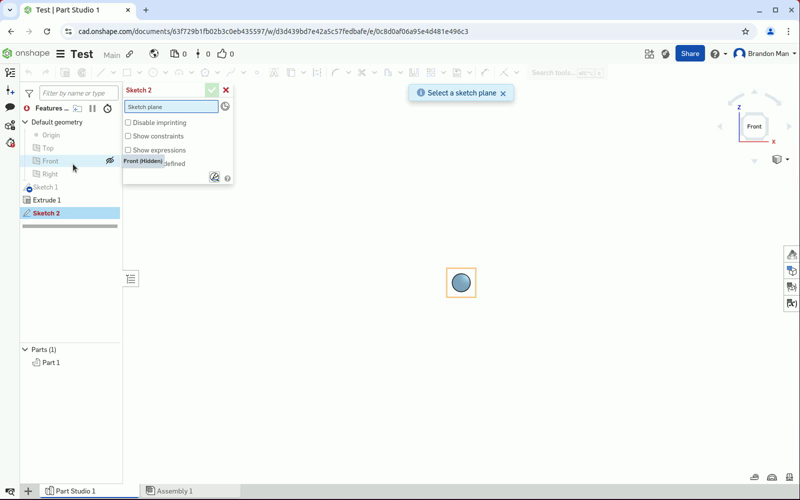
click(73, 163)
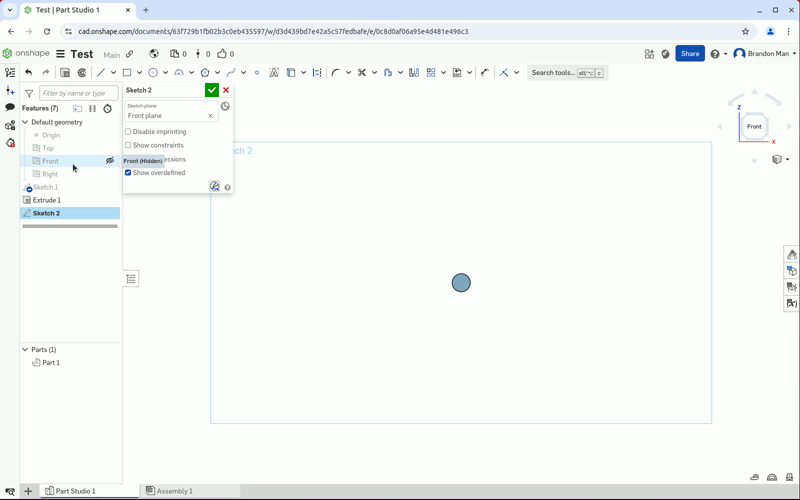
mouse_move(73, 352)
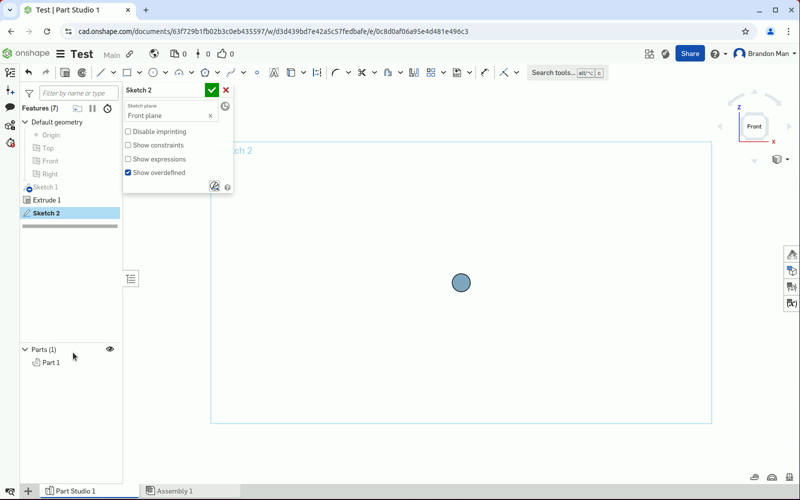
key(y)
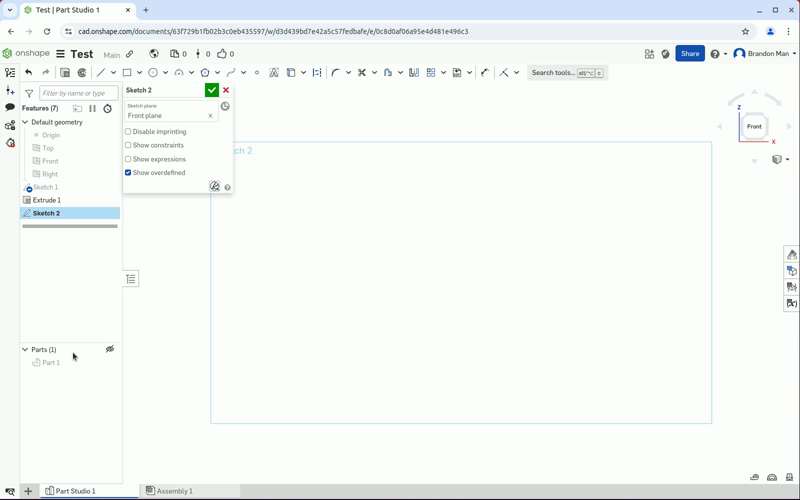
key(c)
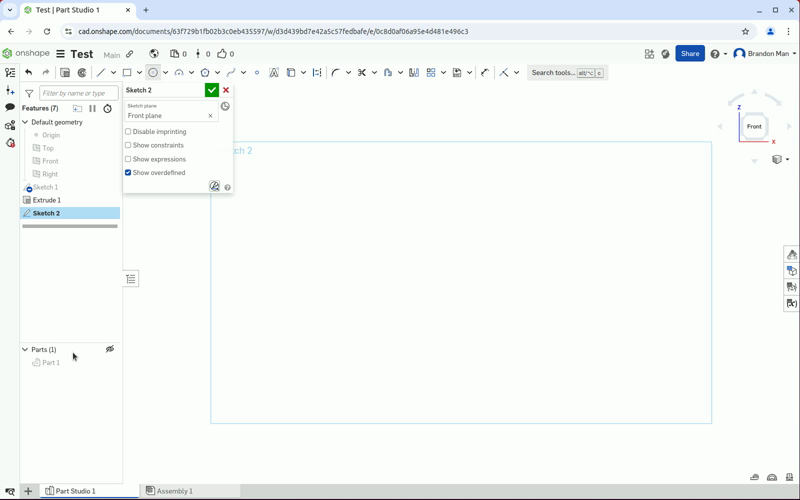
key_down(shift)
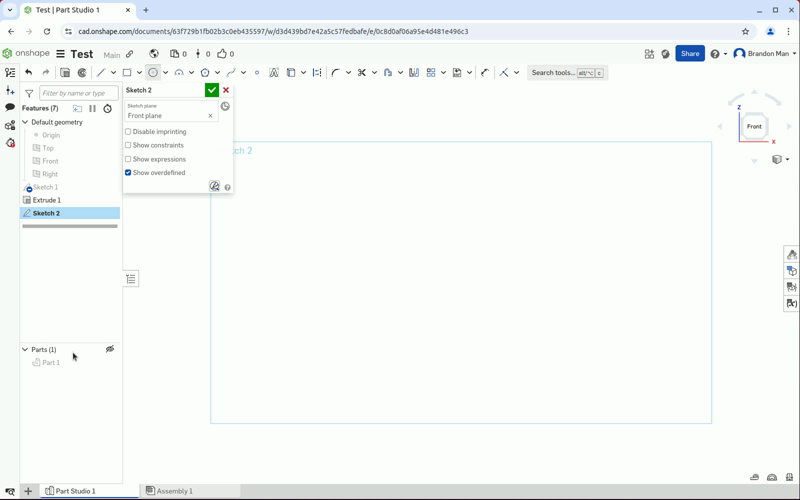
mouse_move(460, 282)
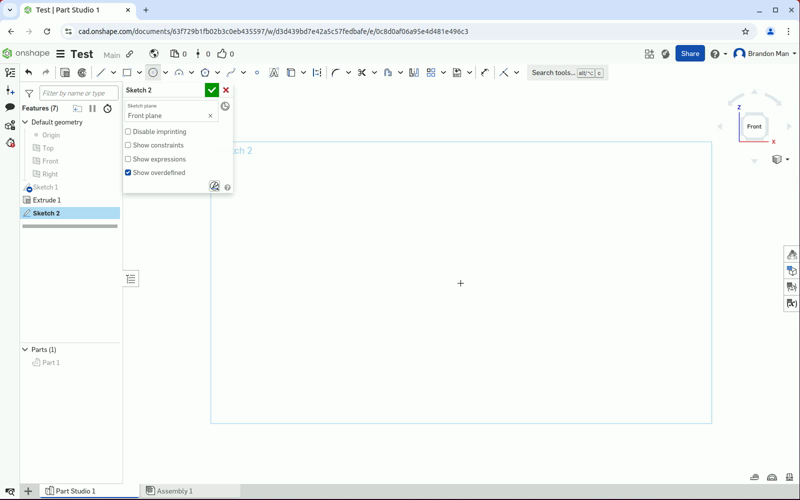
click(460, 282)
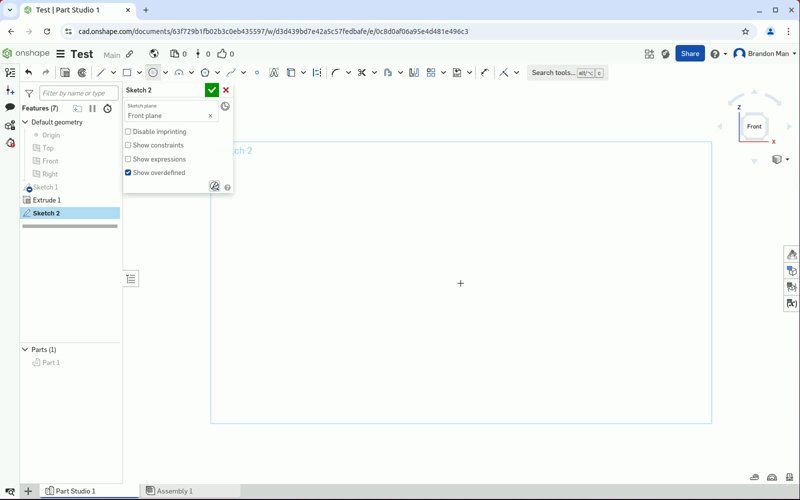
key_up(shift)
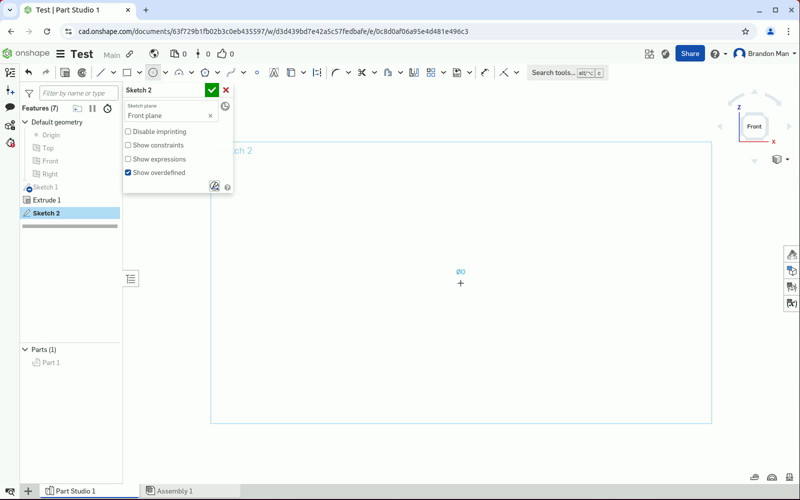
mouse_move(485, 282)
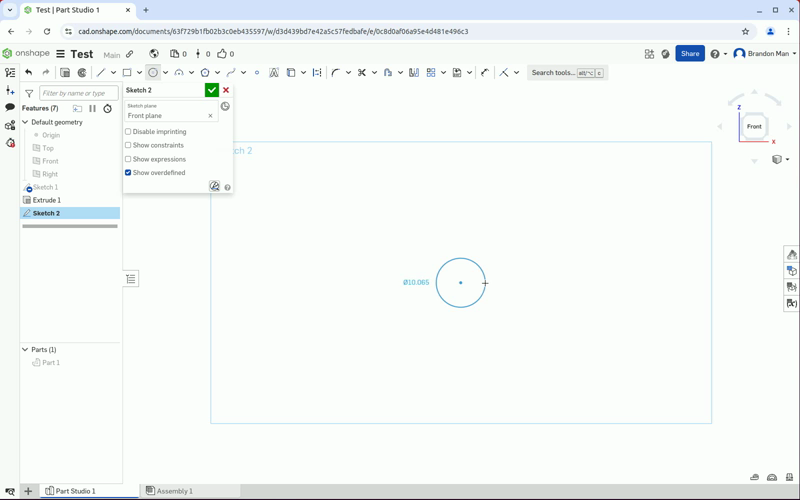
click(485, 282)
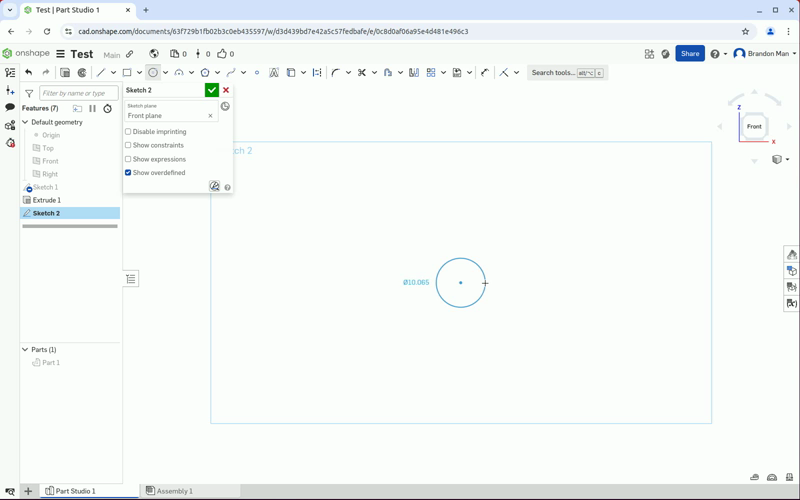
key(esc)
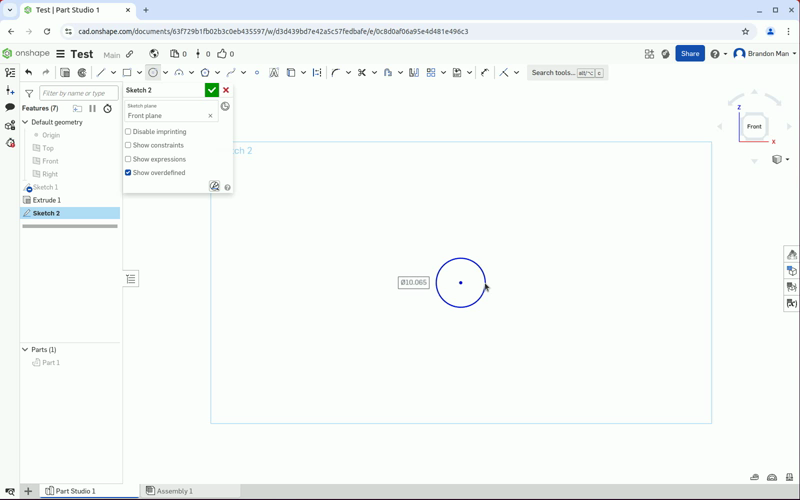
key(c)
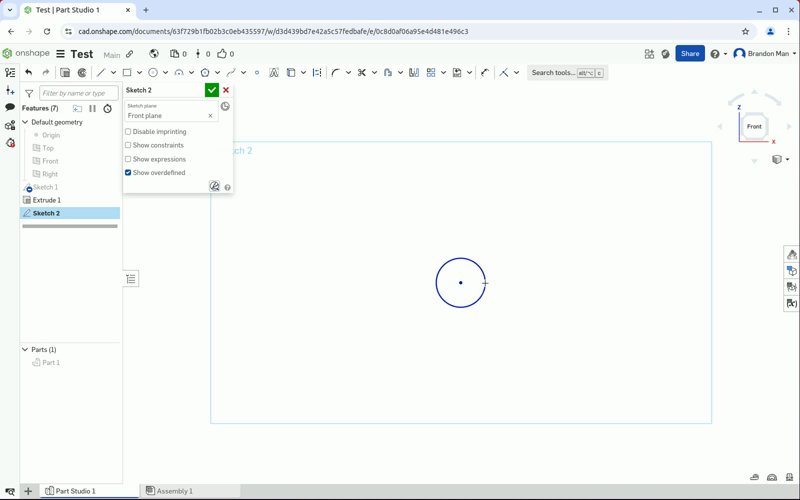
key_down(shift)
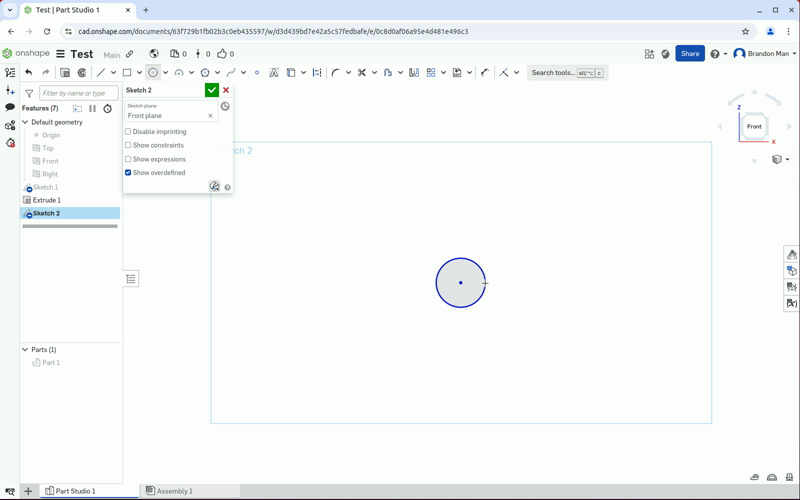
mouse_move(460, 282)
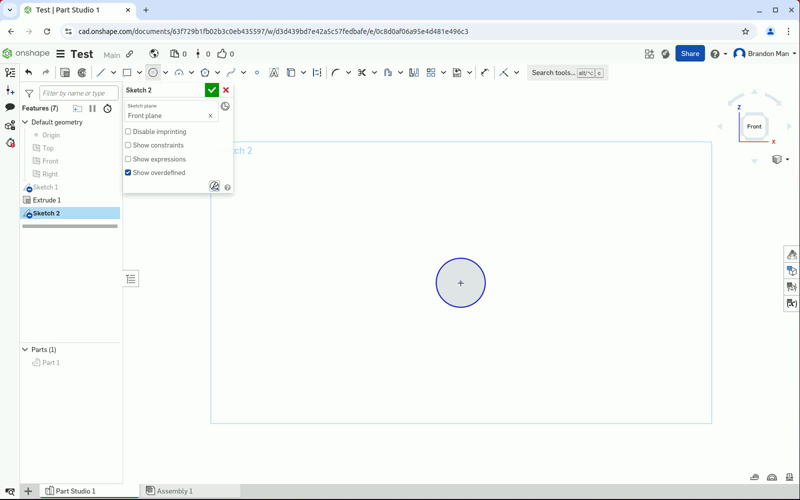
click(460, 282)
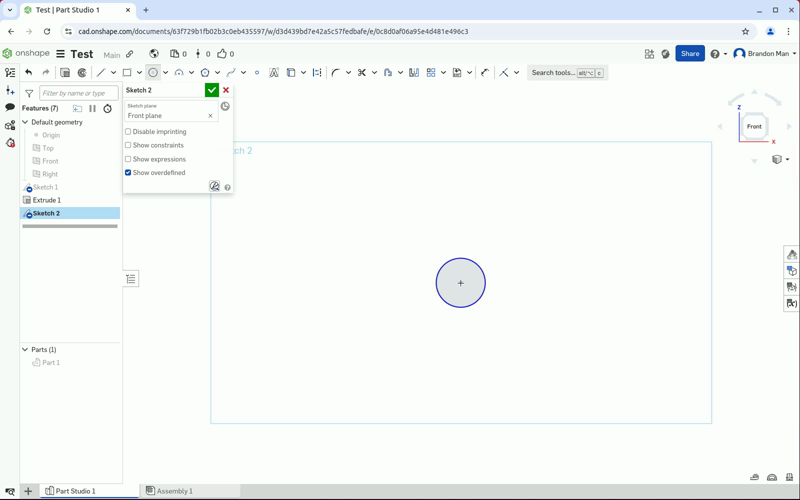
key_up(shift)
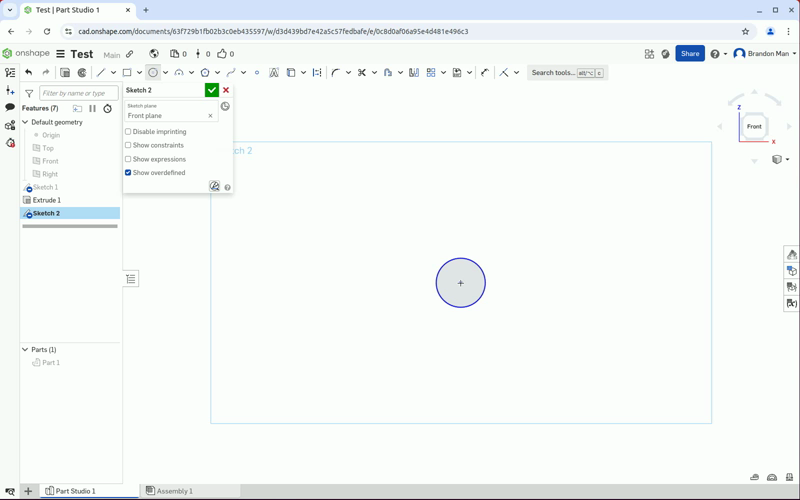
mouse_move(468, 282)
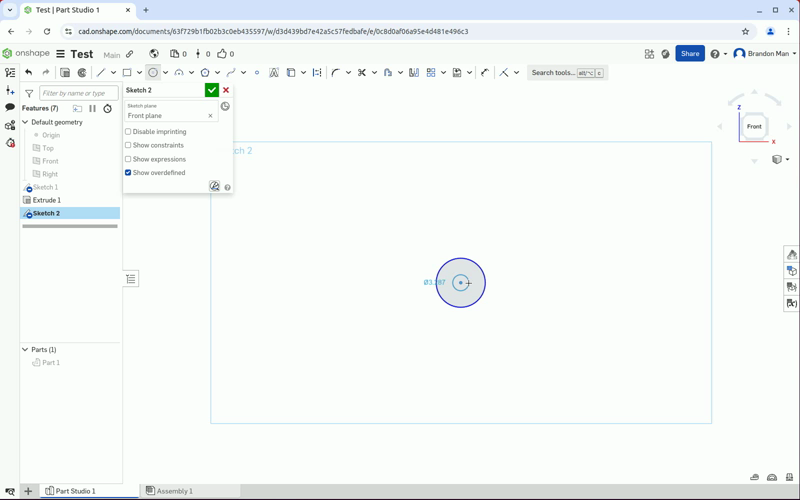
click(468, 282)
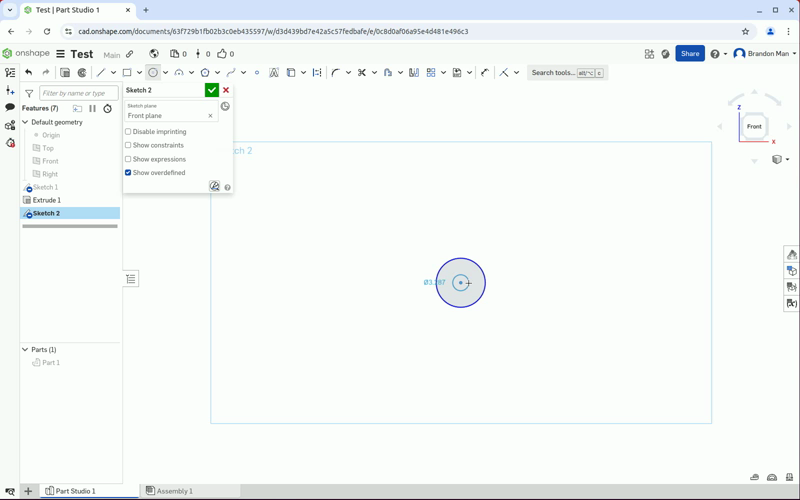
key(esc)
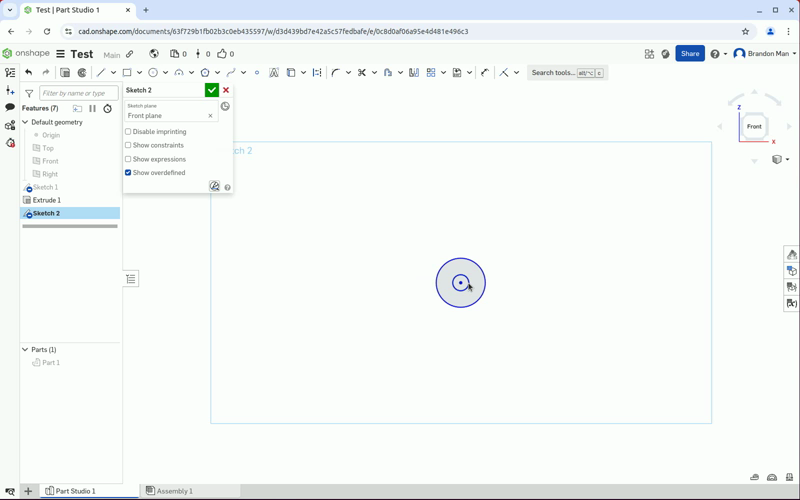
mouse_move(458, 296)
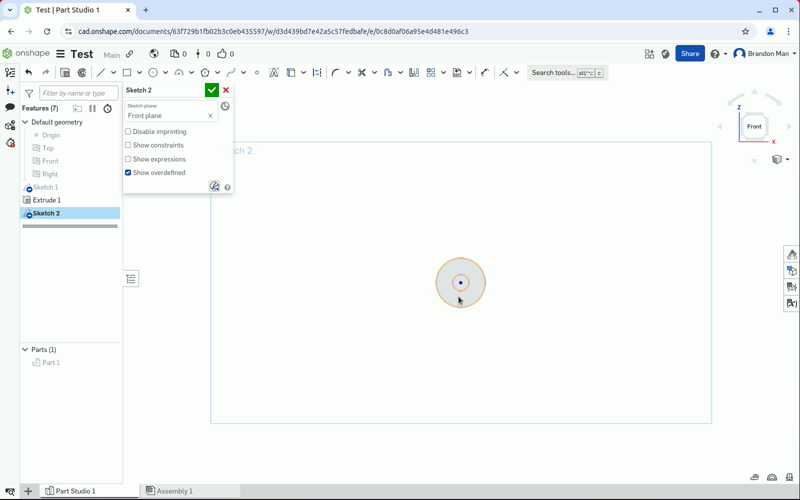
scroll(6)
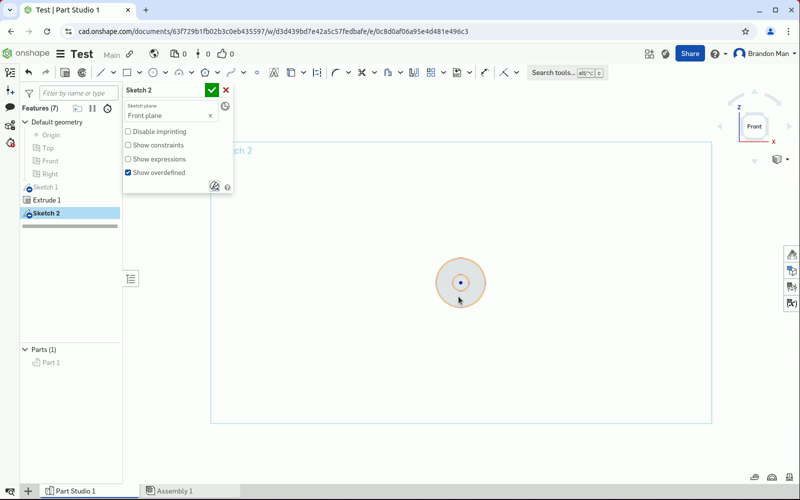
scroll(6)
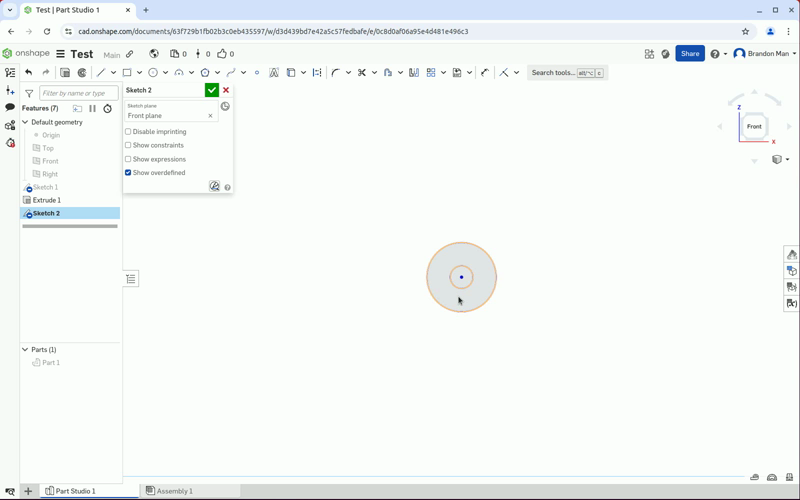
scroll(6)
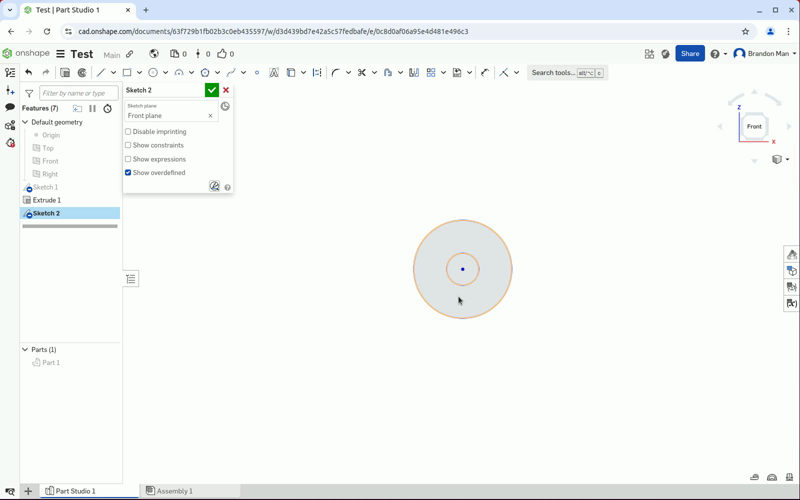
scroll(6)
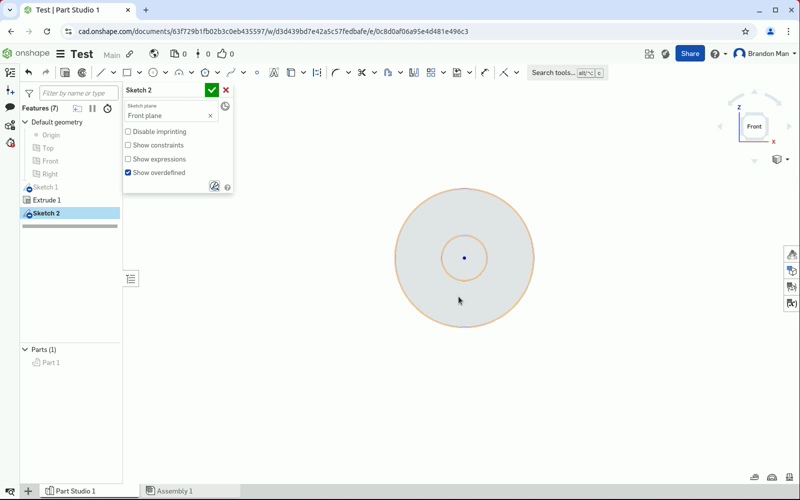
scroll(6)
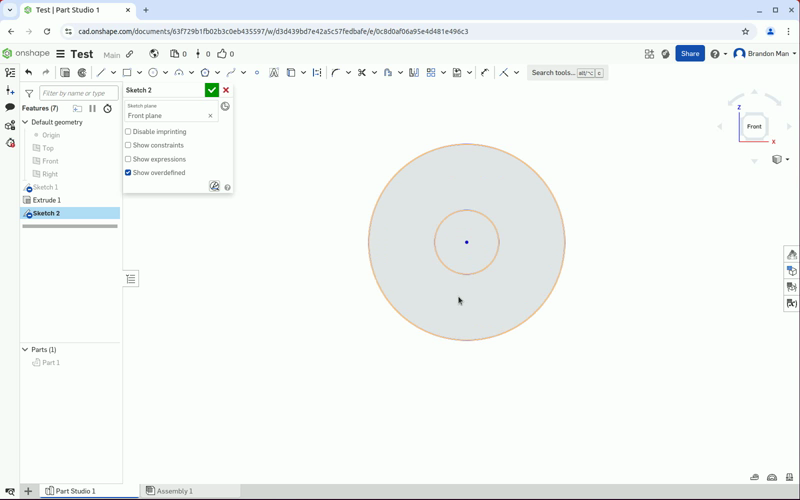
scroll(6)
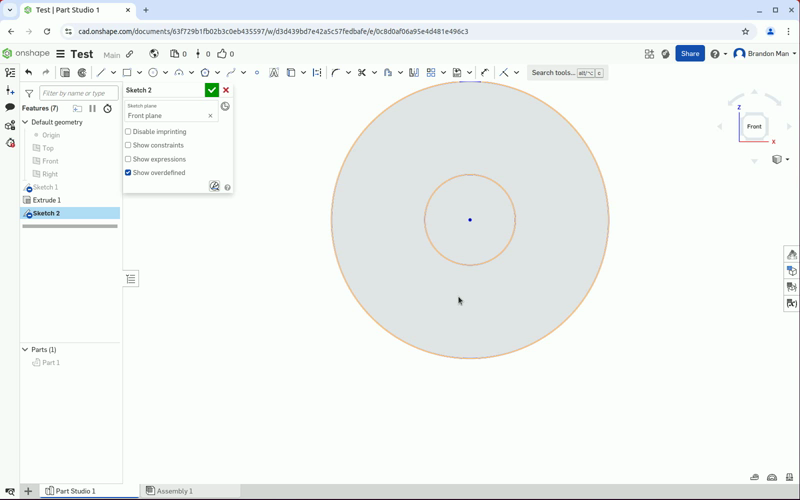
scroll(6)
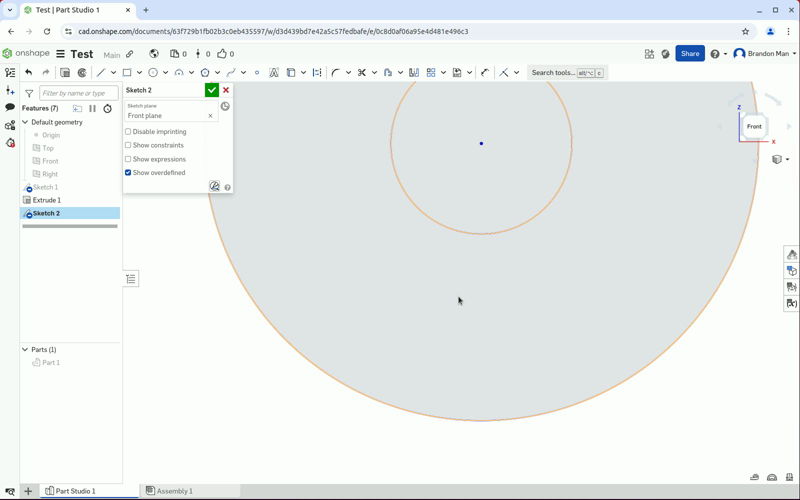
click(458, 296)
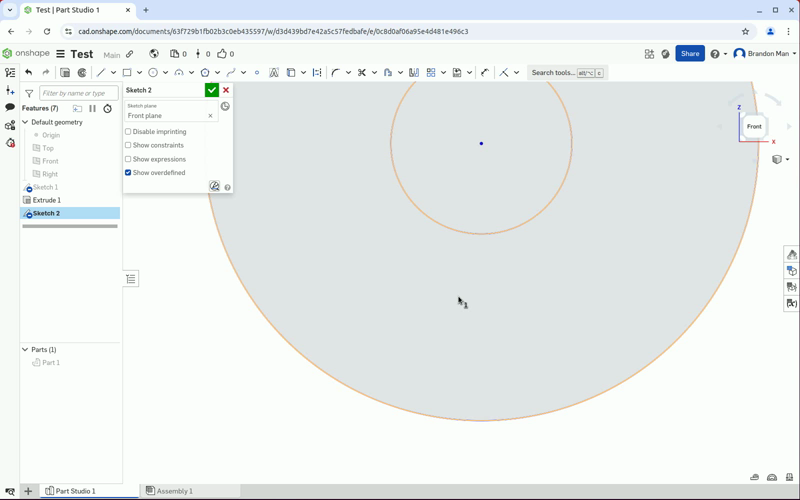
scroll(-6)
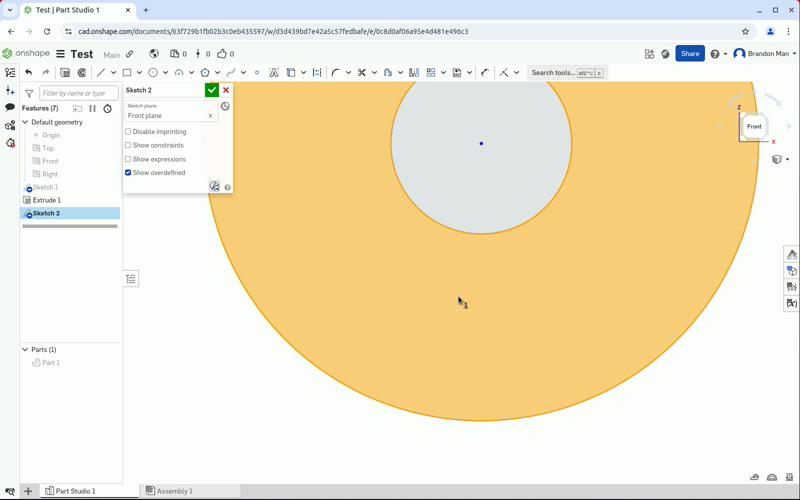
scroll(-6)
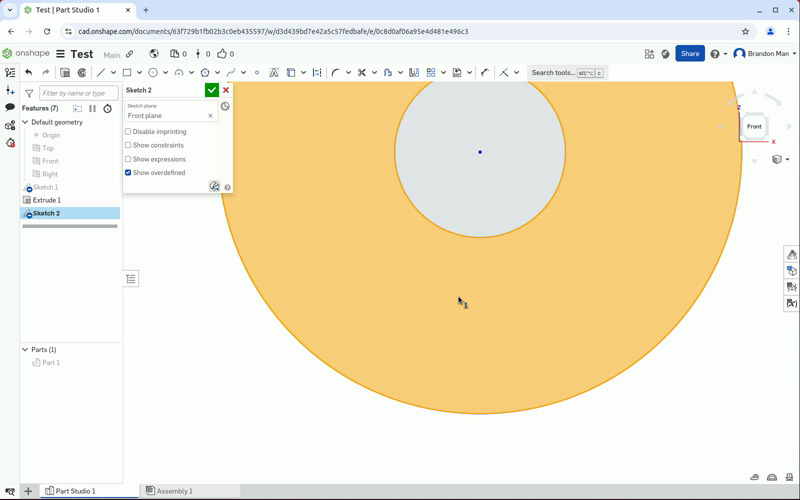
scroll(-6)
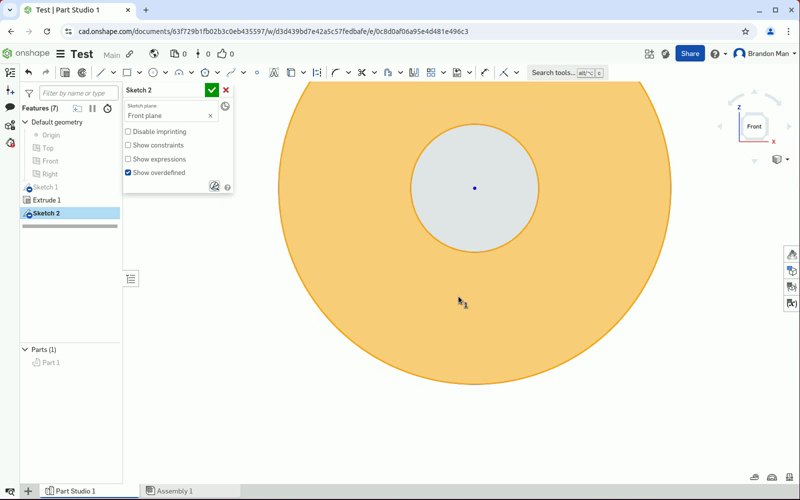
scroll(-6)
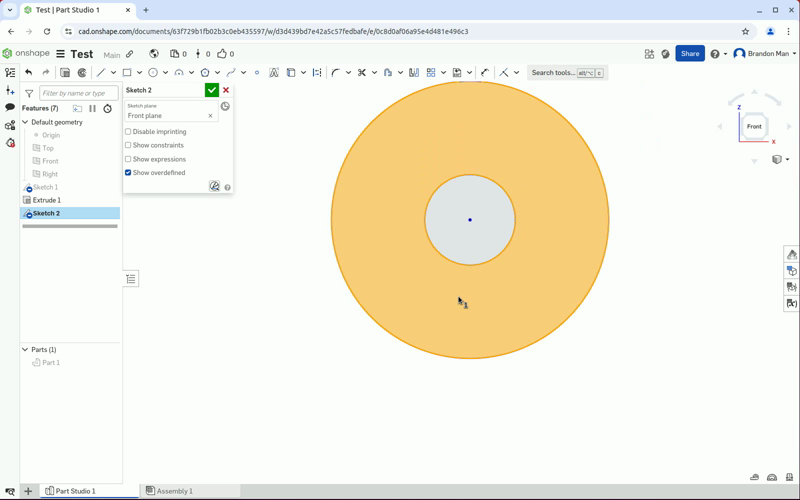
scroll(-6)
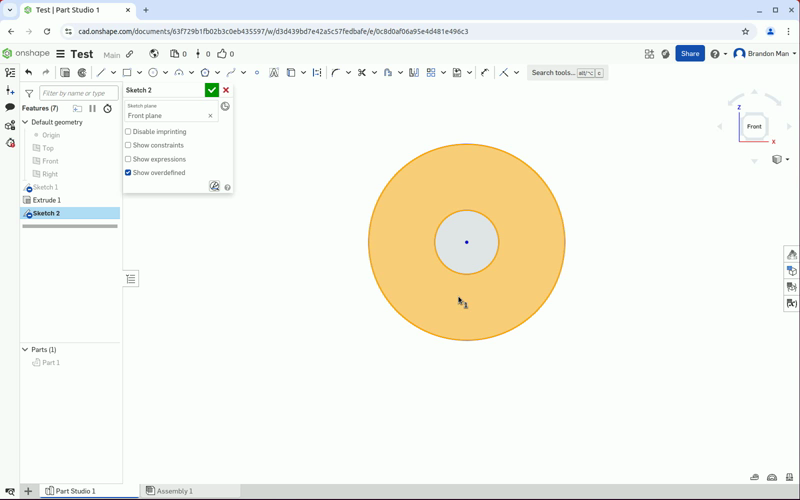
scroll(-6)
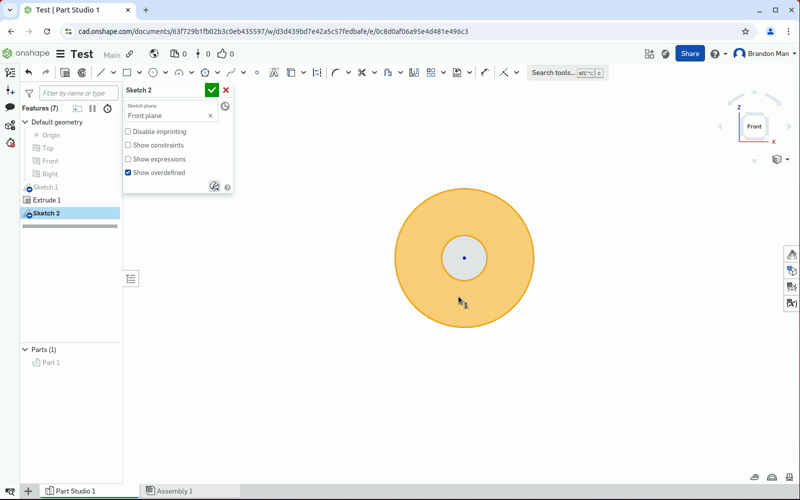
scroll(-6)
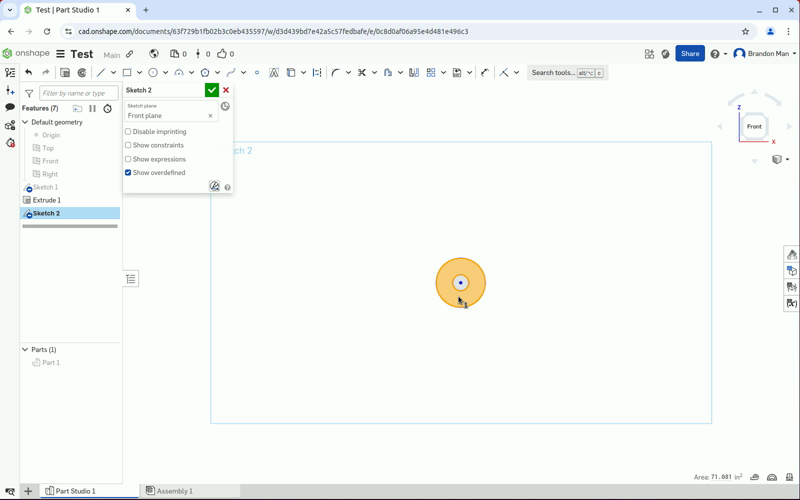
mouse_move(73, 352)
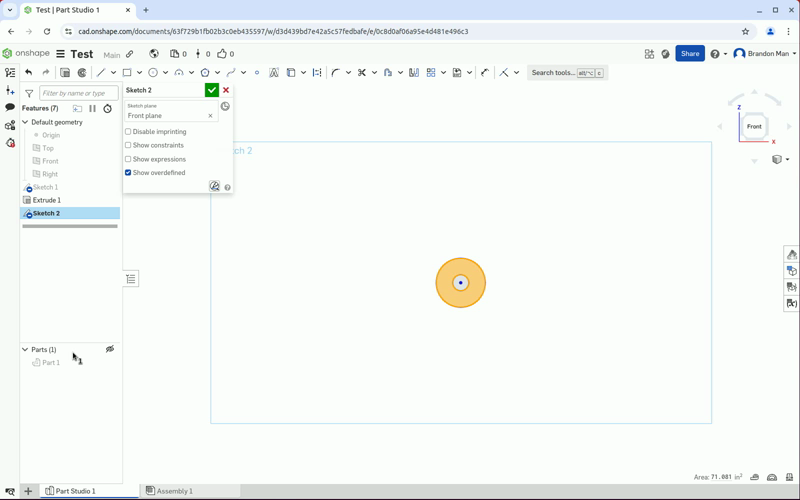
key(shift+y)
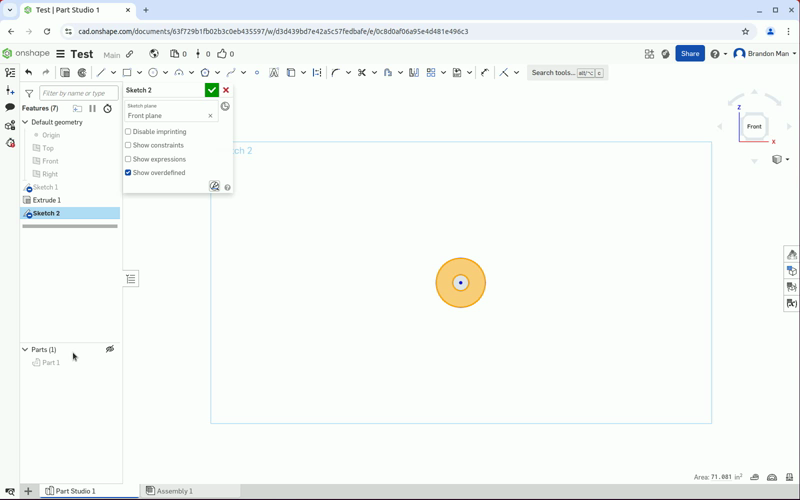
key(shift+e)
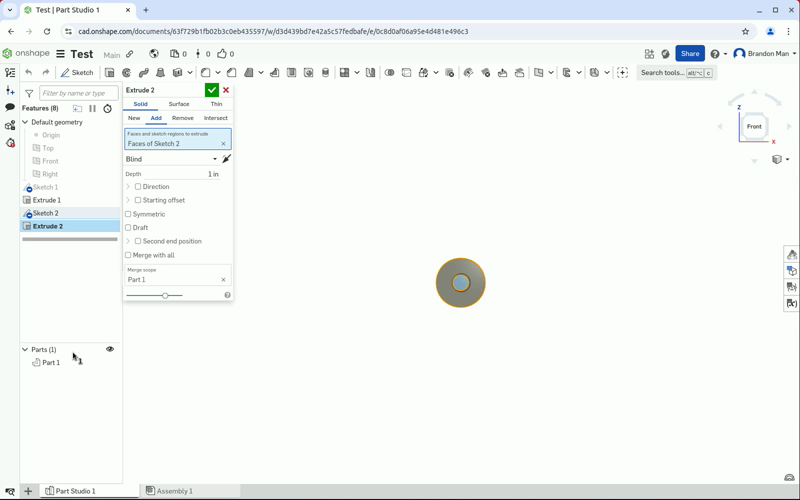
mouse_move(143, 106)
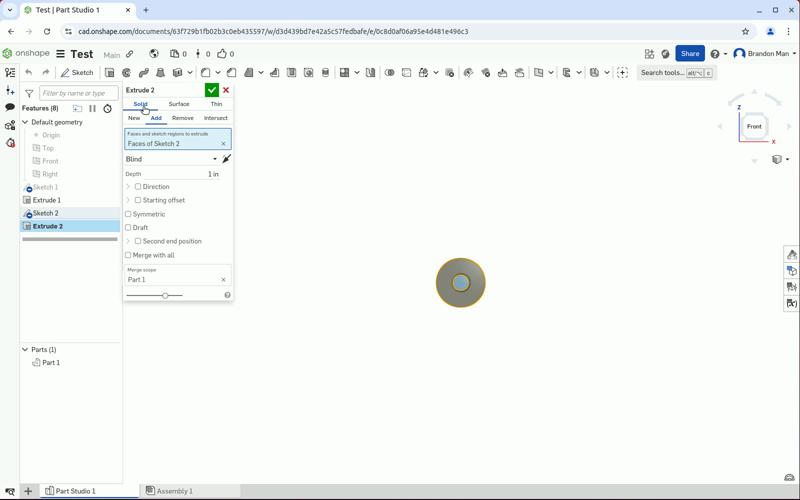
click(143, 106)
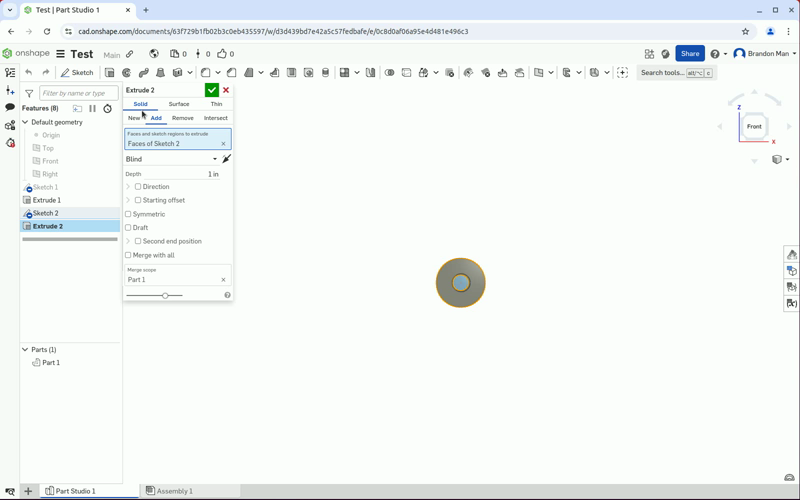
mouse_move(137, 120)
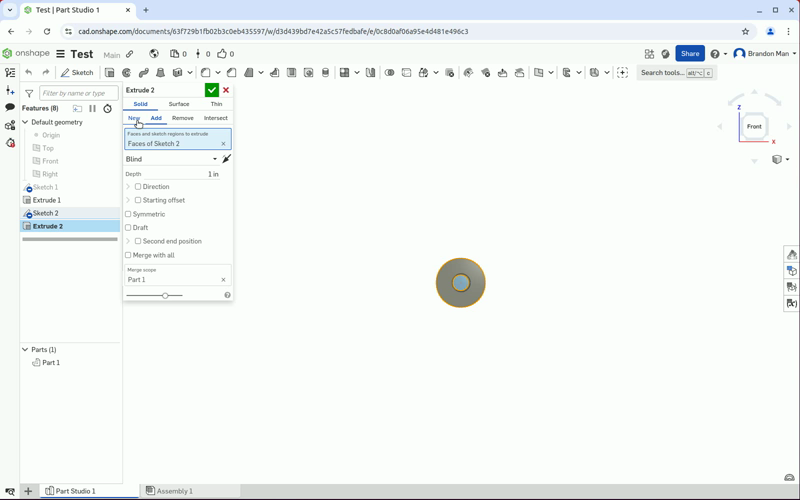
click(137, 120)
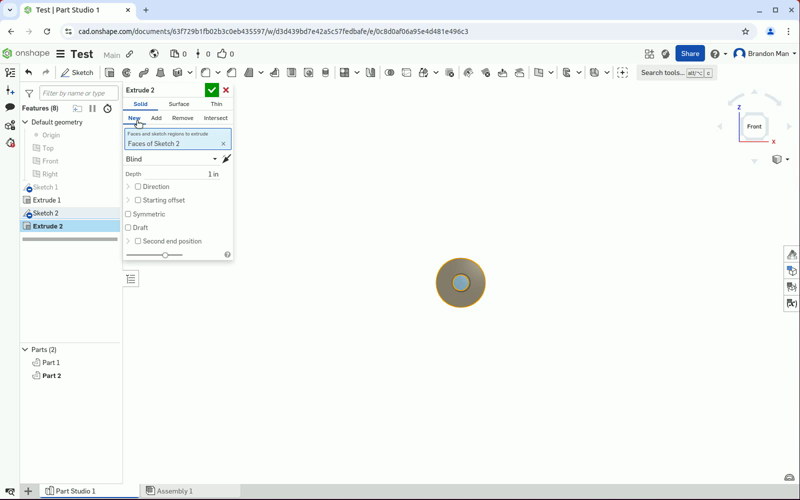
key(tab, 4)
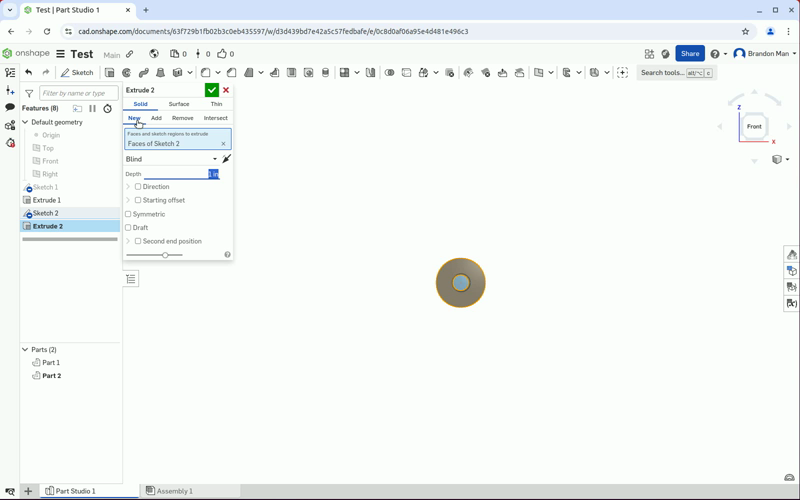
text(19.738)
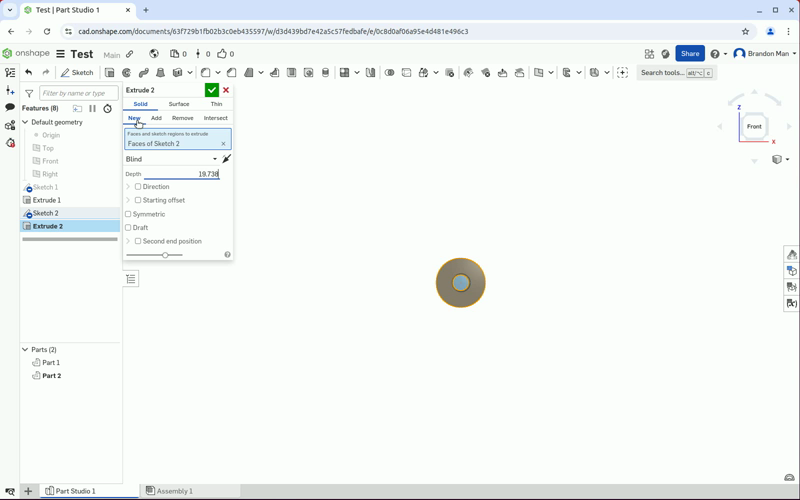
key(enter)
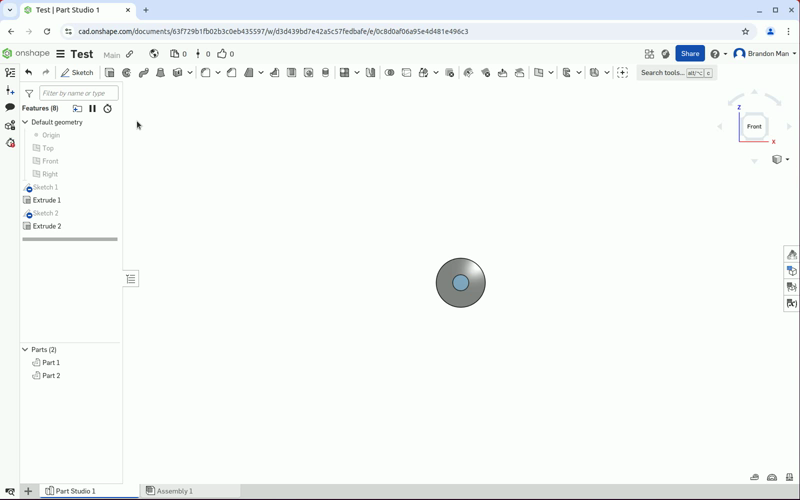
key(shift+h)
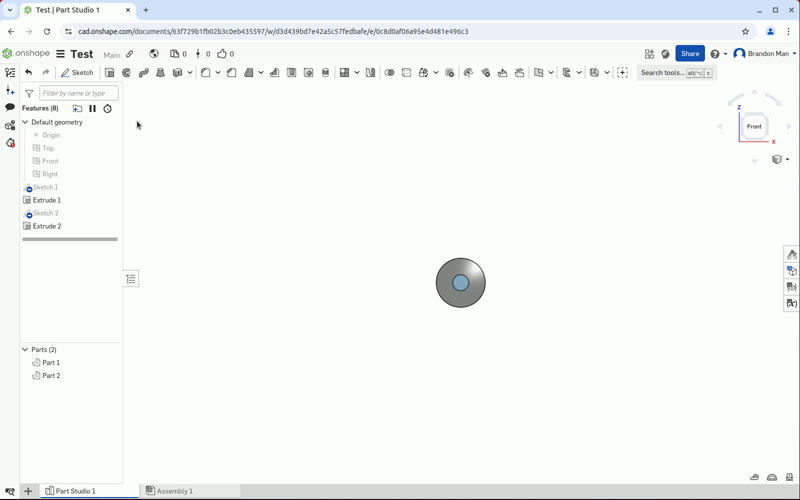
key(shift+h)
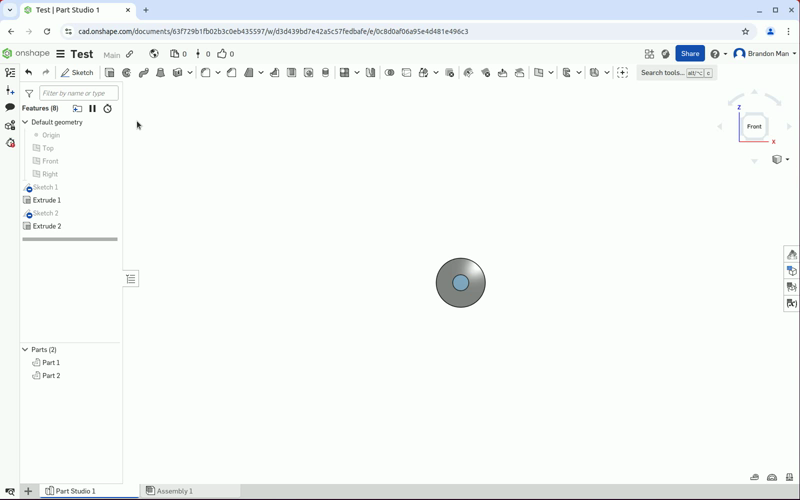
mouse_move(73, 189)
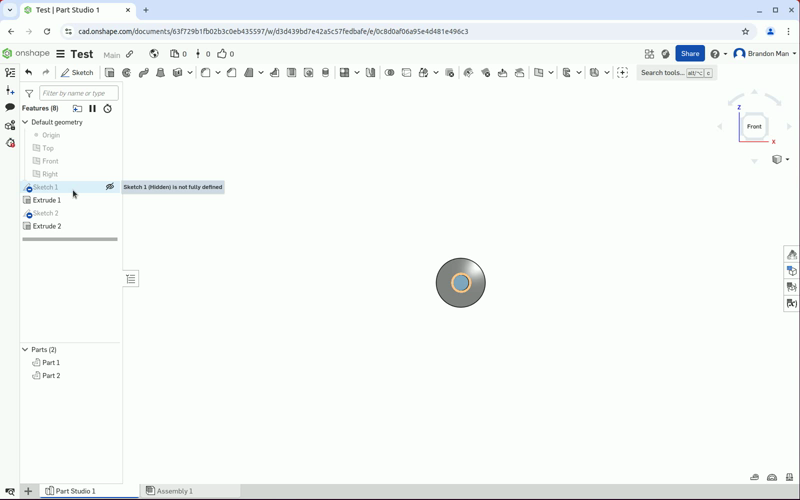
click(73, 189)
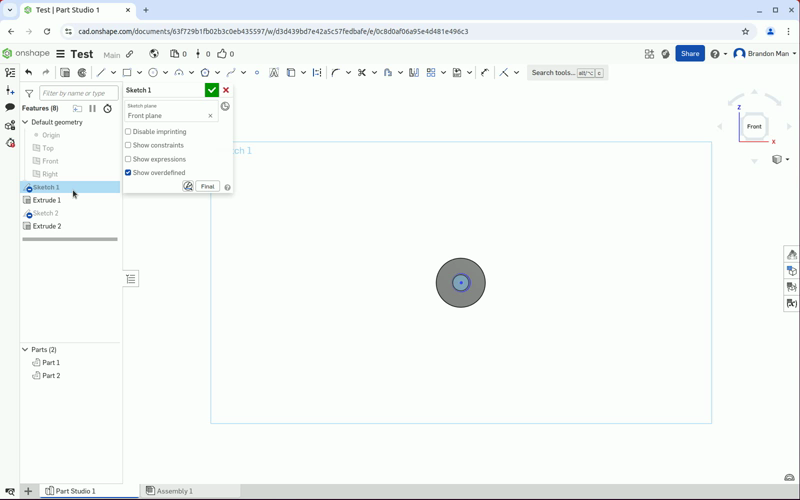
mouse_move(229, 92)
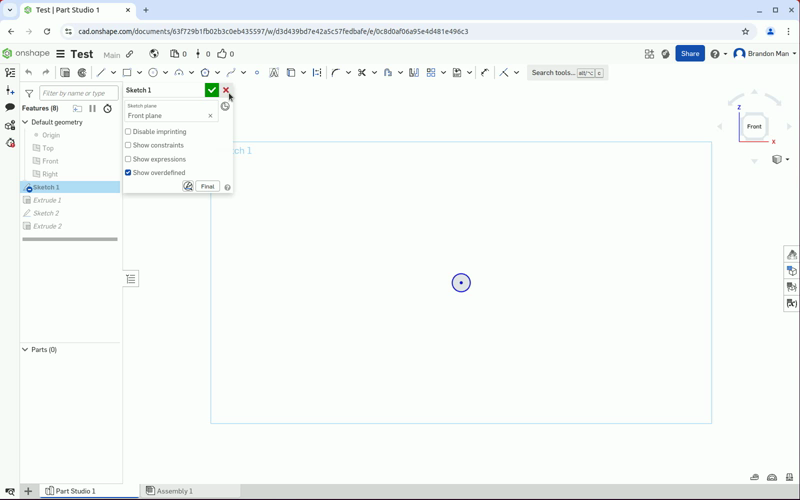
click(229, 92)
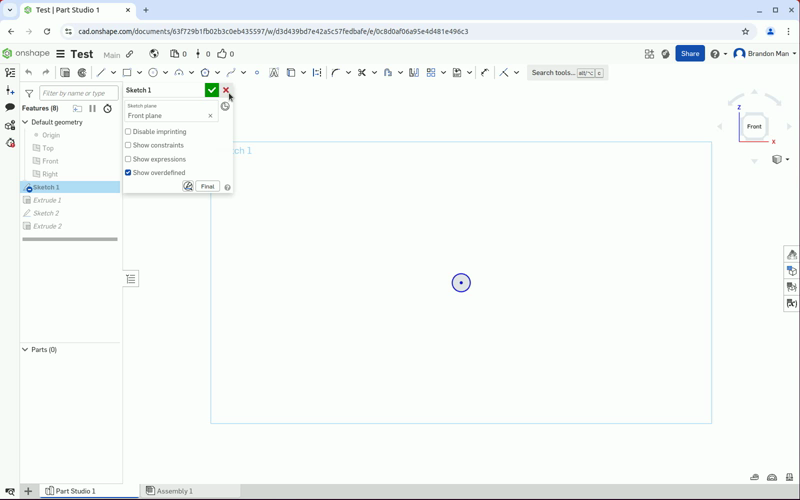
key(shift+s)
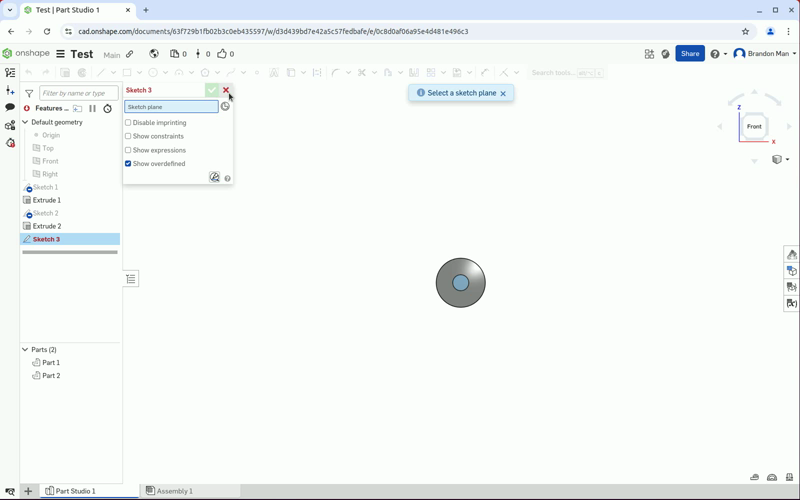
mouse_move(73, 163)
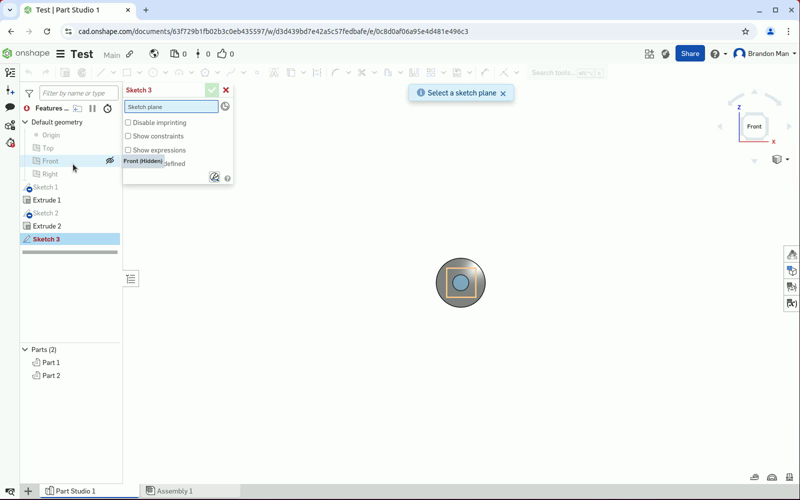
click(73, 163)
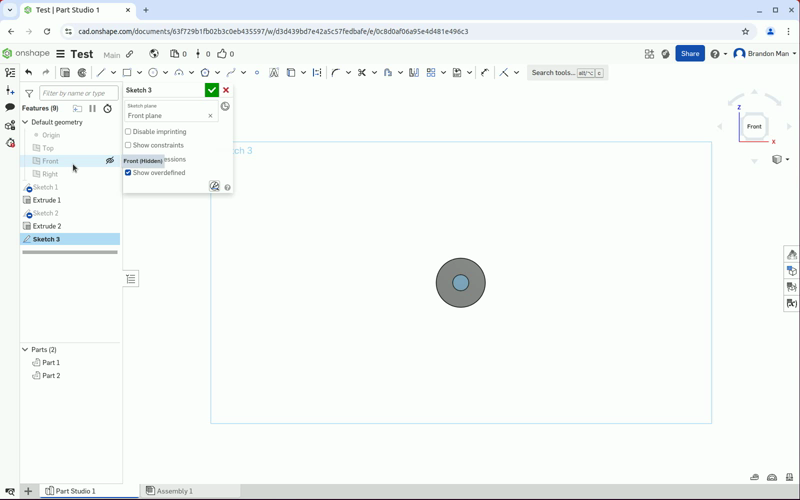
mouse_move(73, 352)
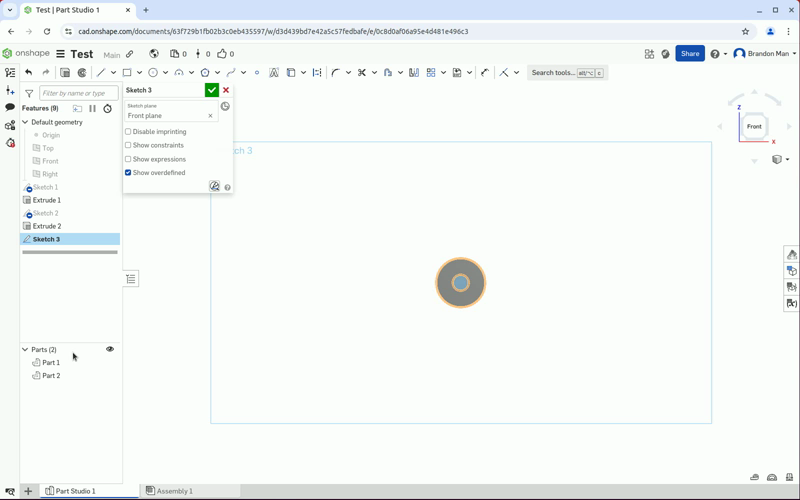
key(y)
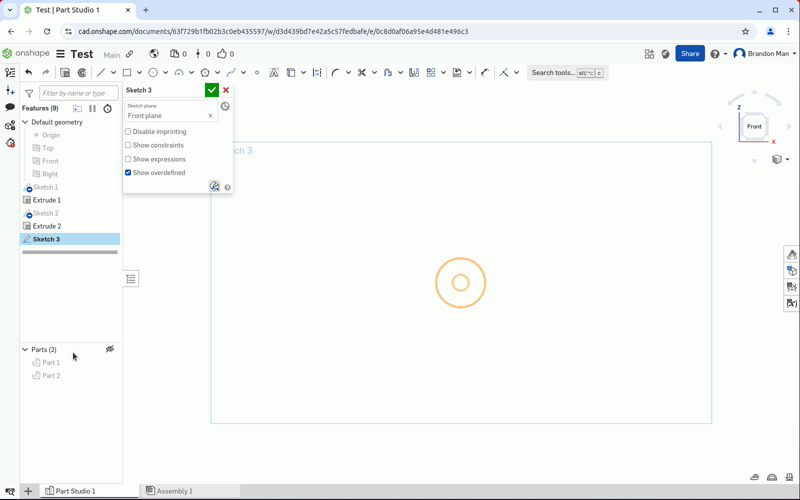
key(c)
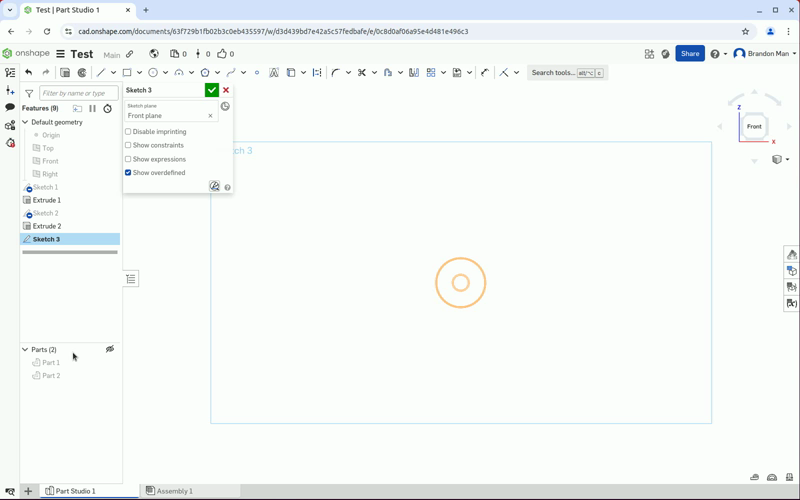
key_down(shift)
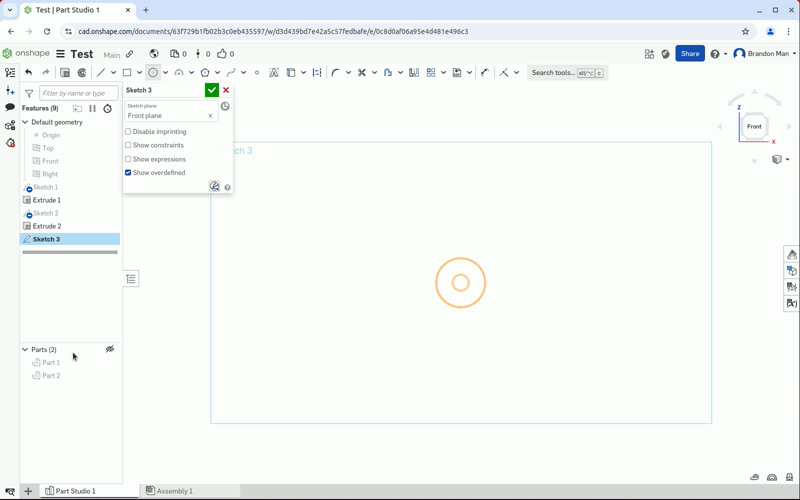
mouse_move(461, 282)
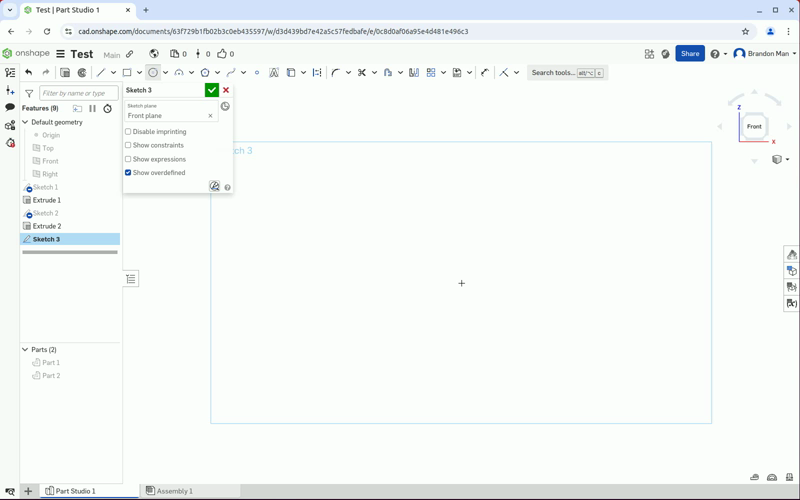
click(461, 282)
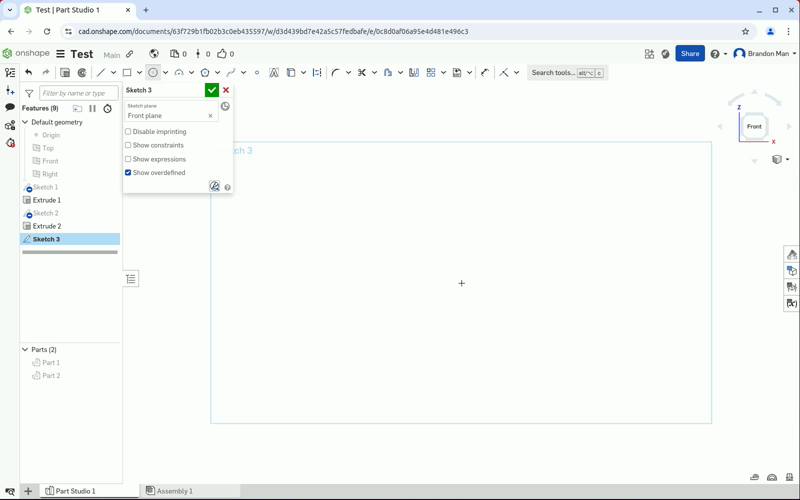
key_up(shift)
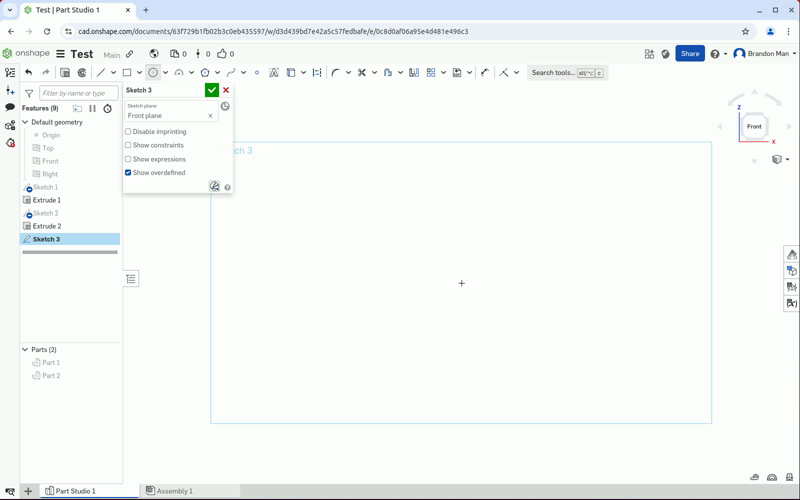
mouse_move(503, 282)
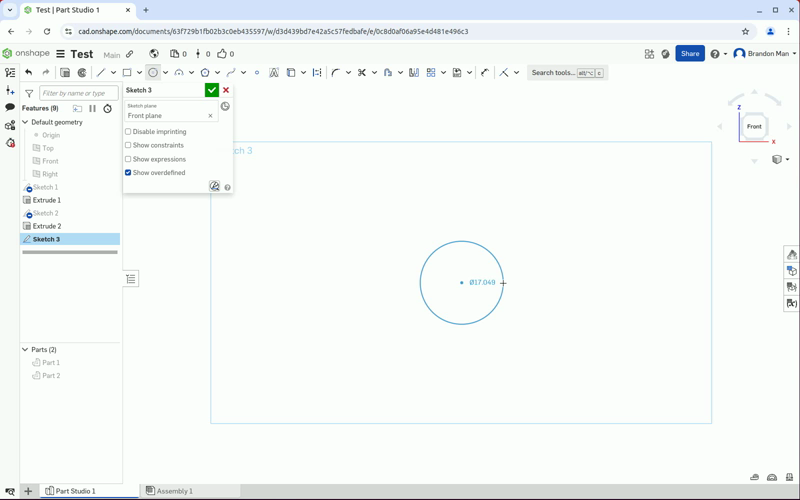
click(503, 282)
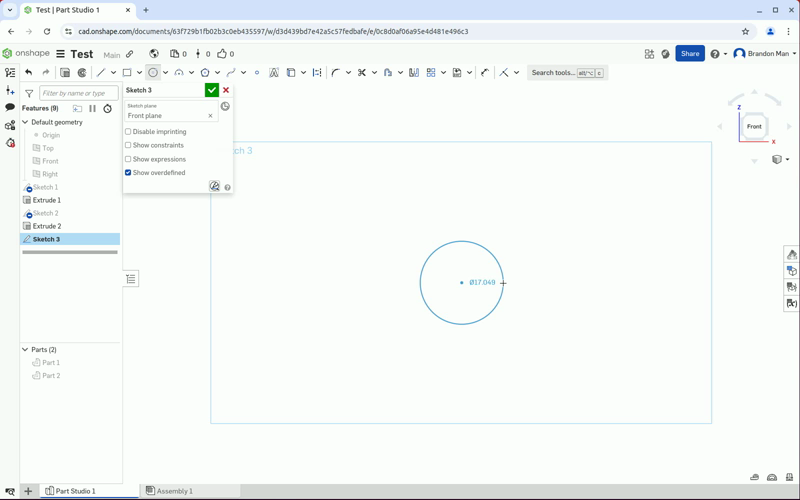
key(esc)
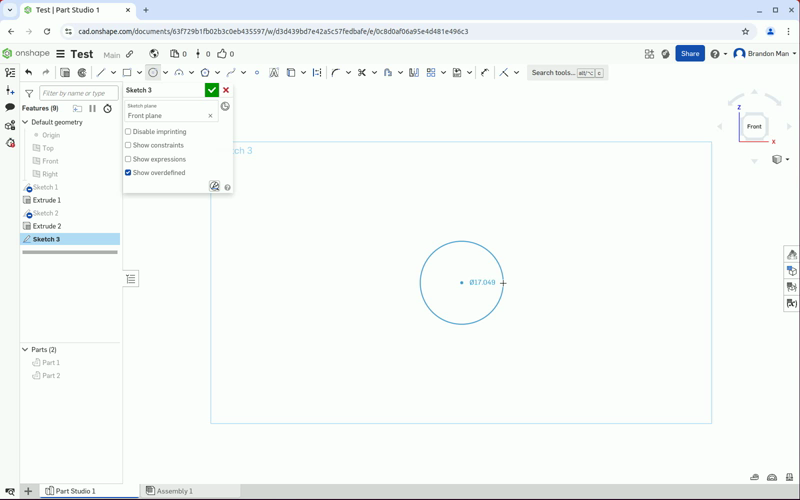
key(c)
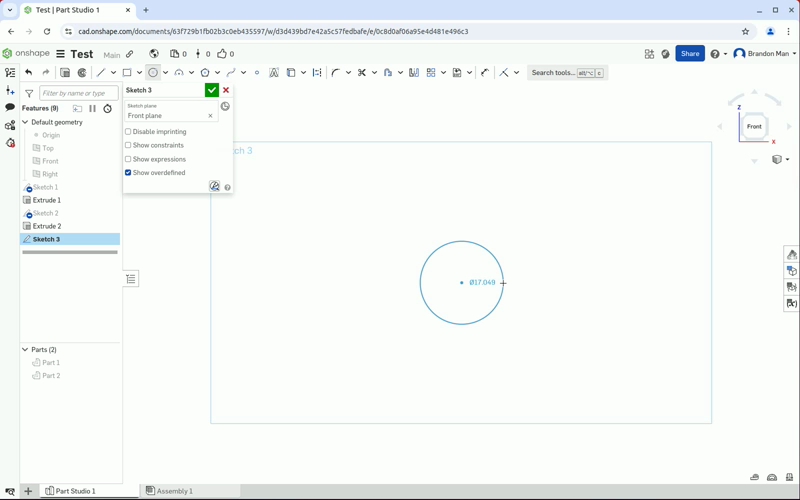
key_down(shift)
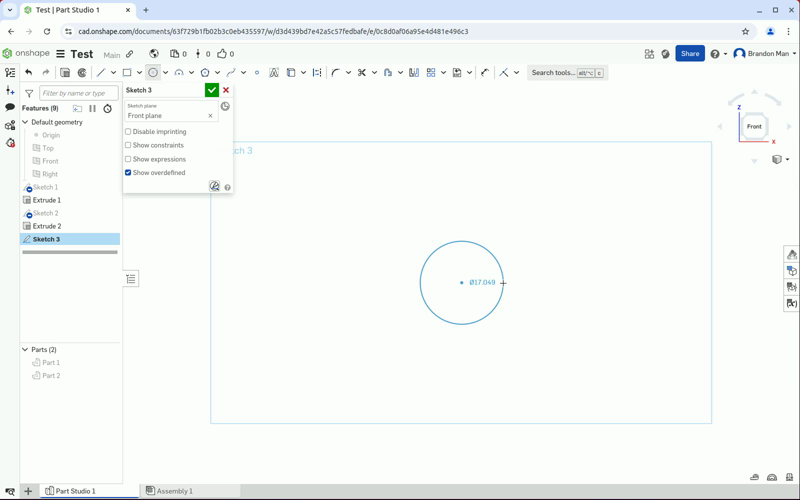
mouse_move(461, 282)
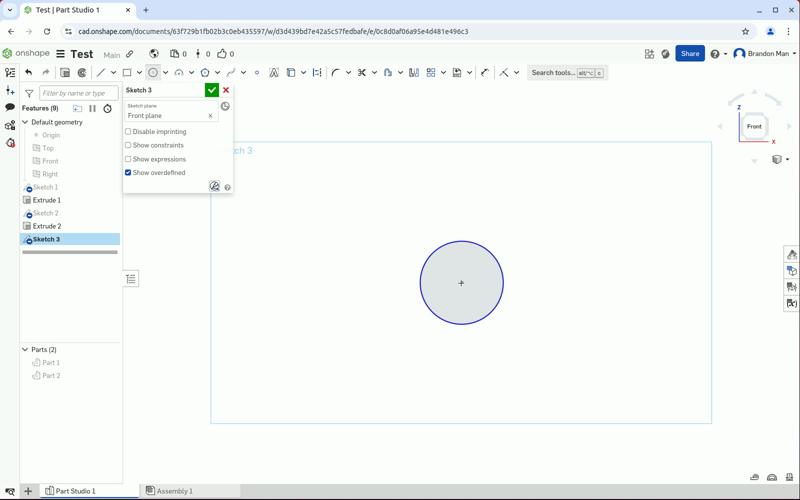
scroll(6)
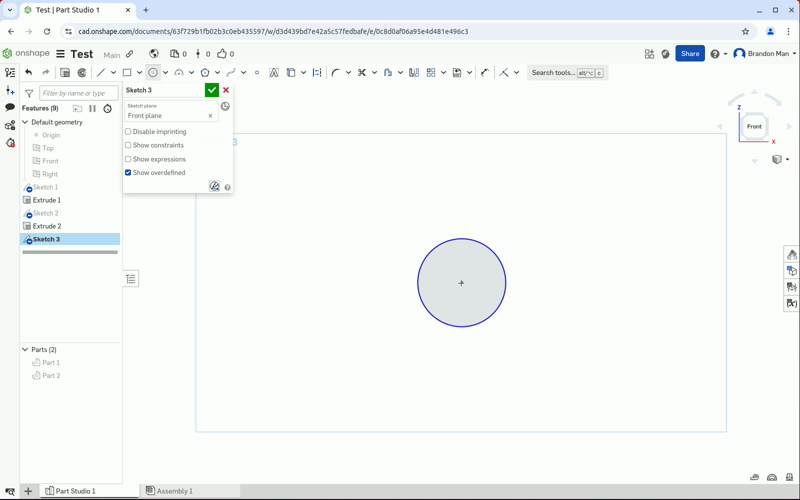
scroll(6)
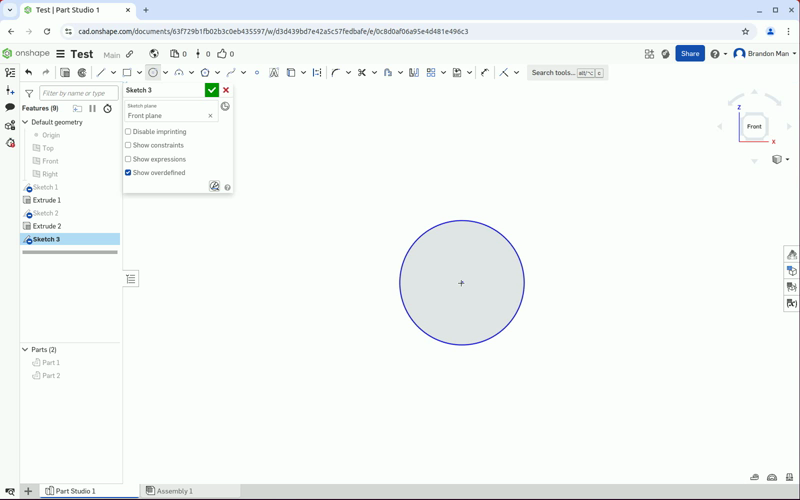
scroll(6)
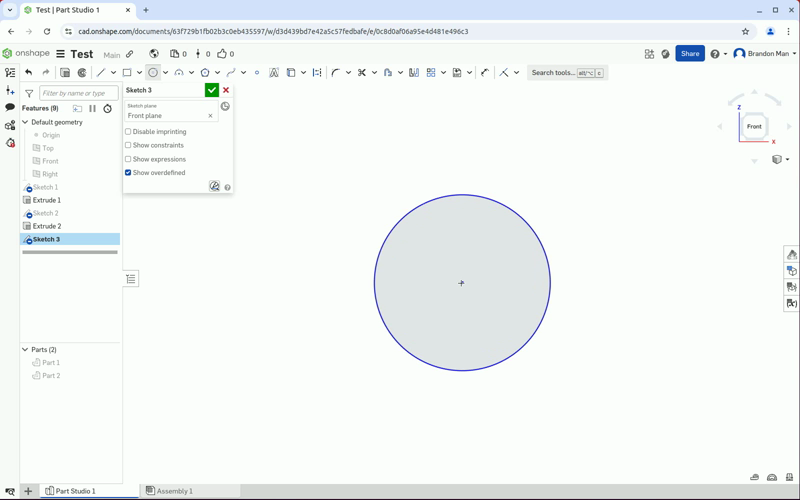
scroll(6)
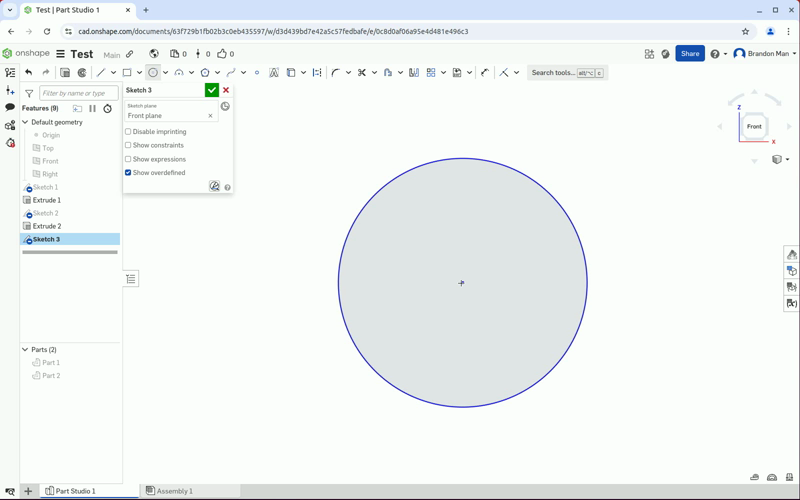
scroll(6)
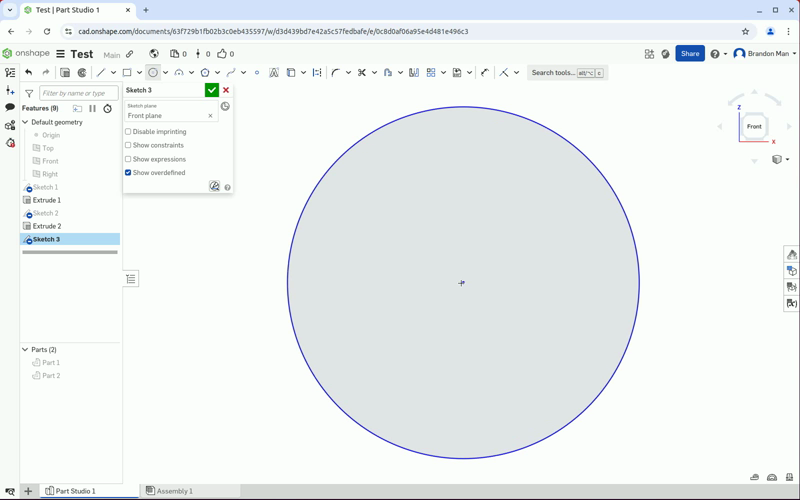
scroll(6)
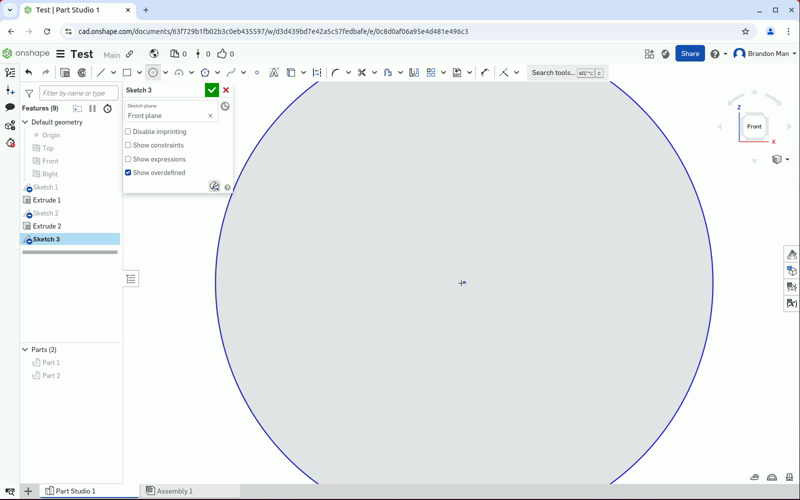
scroll(6)
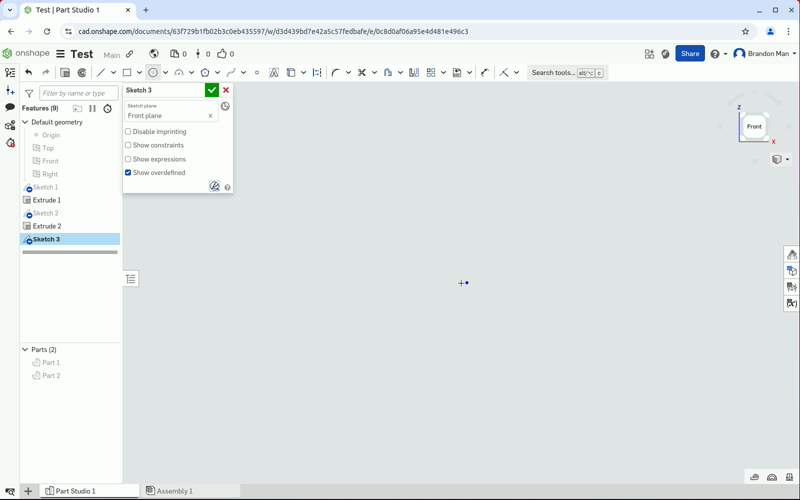
click(461, 282)
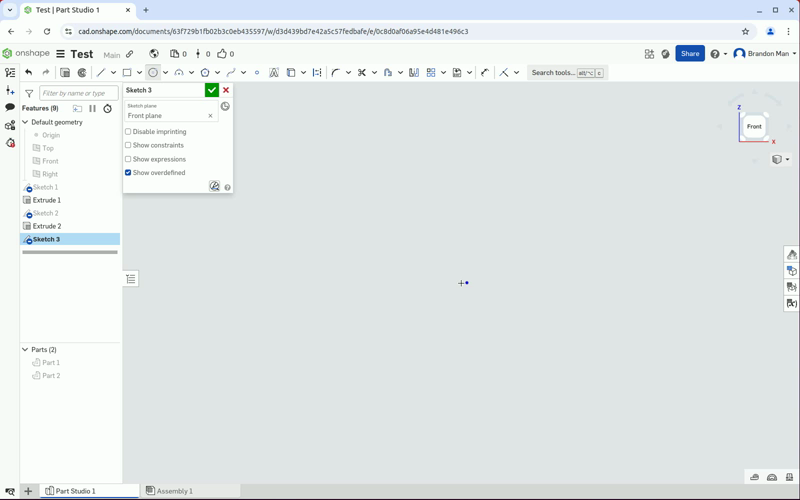
scroll(-6)
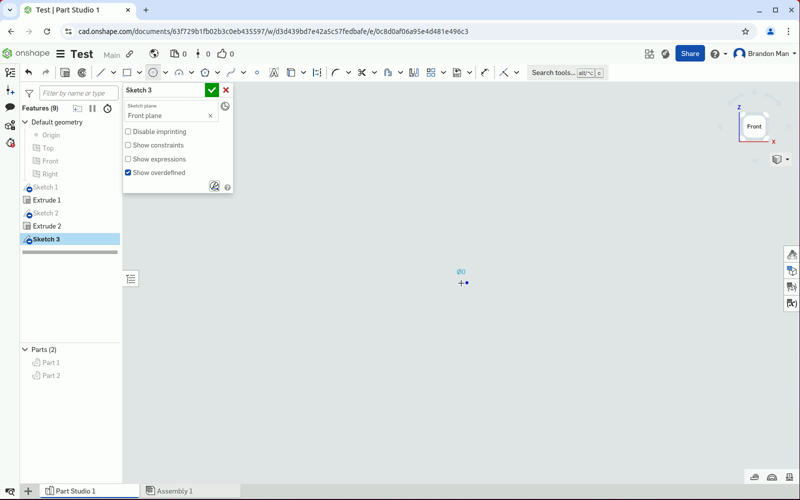
scroll(-6)
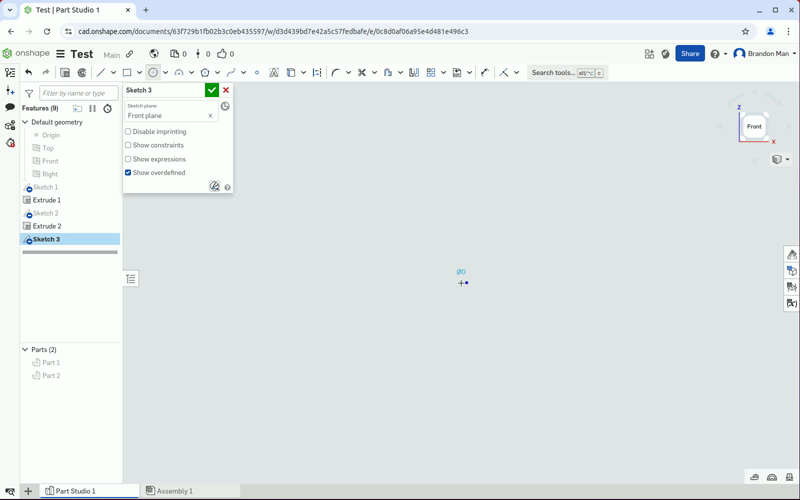
scroll(-6)
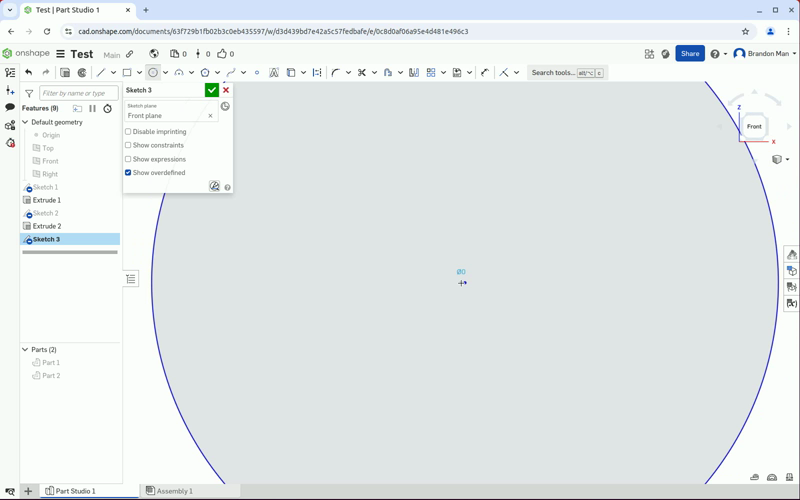
scroll(-6)
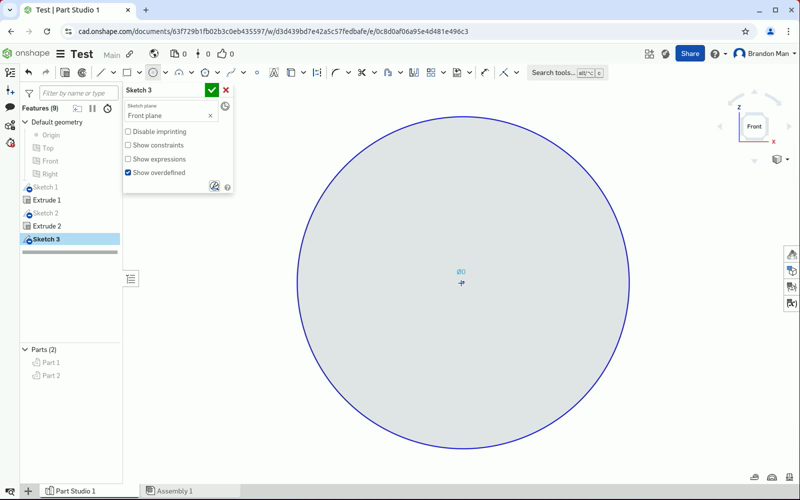
scroll(-6)
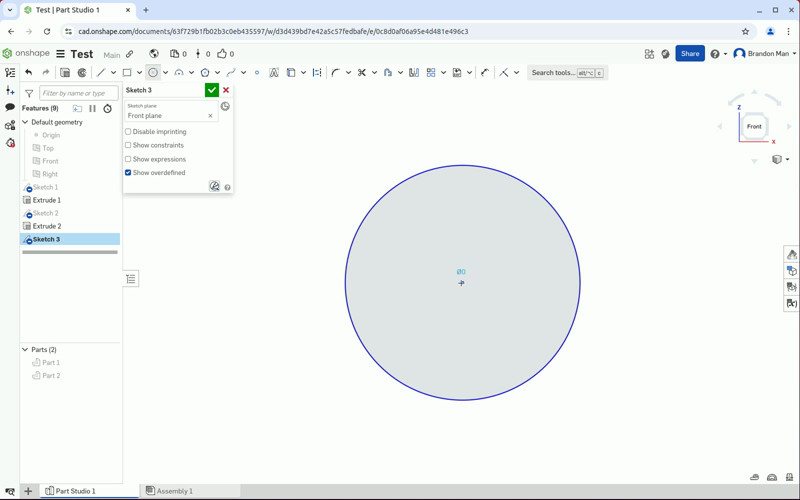
scroll(-6)
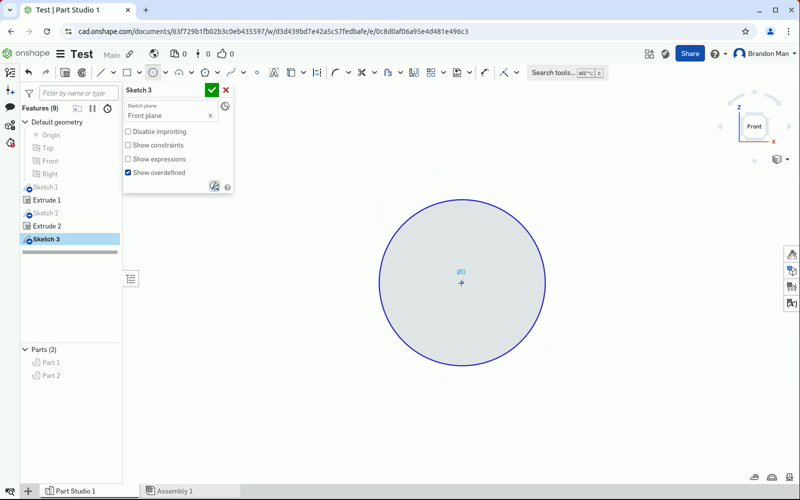
scroll(-6)
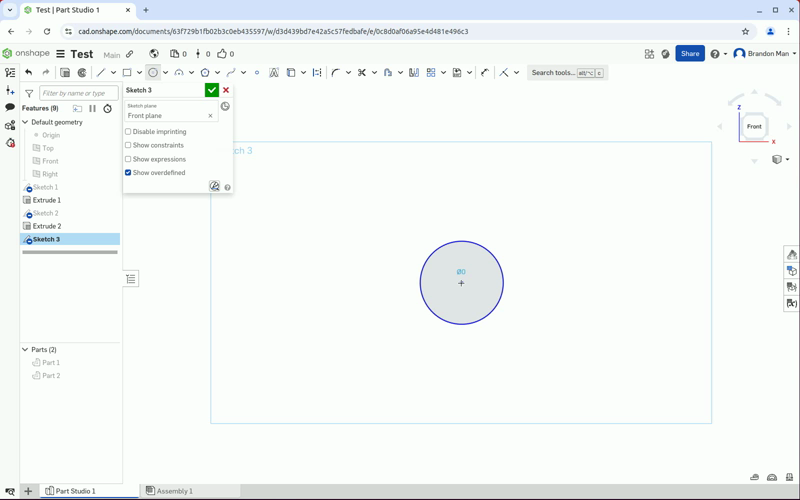
key_up(shift)
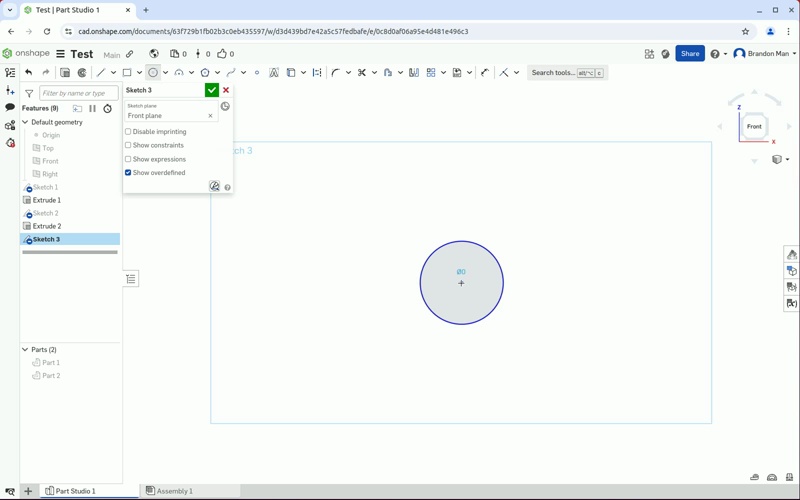
mouse_move(485, 282)
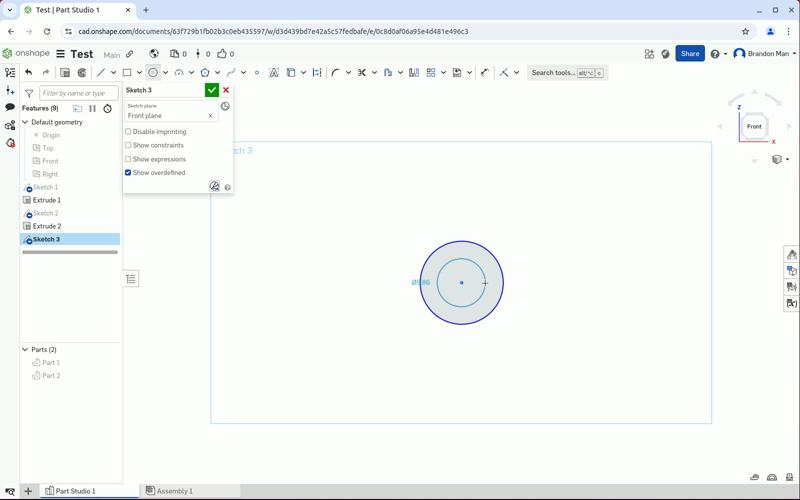
click(485, 282)
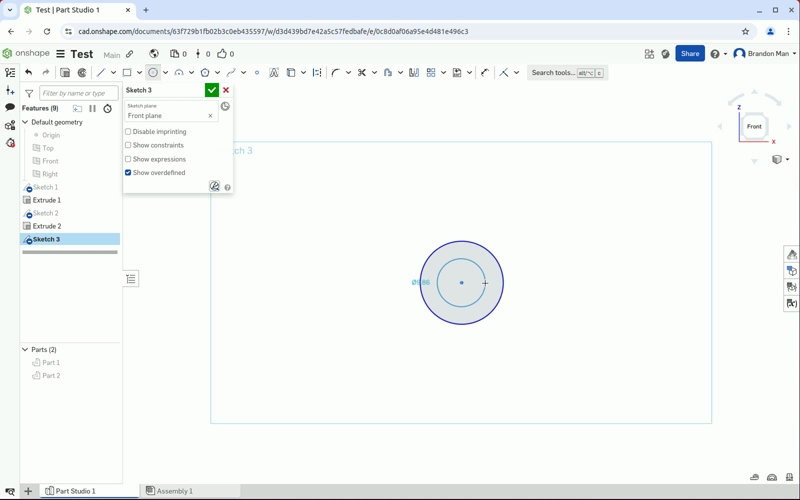
key(esc)
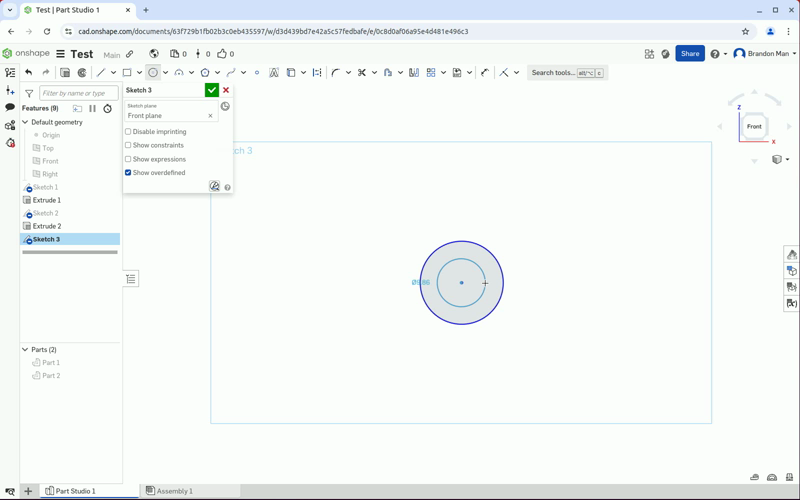
mouse_move(432, 266)
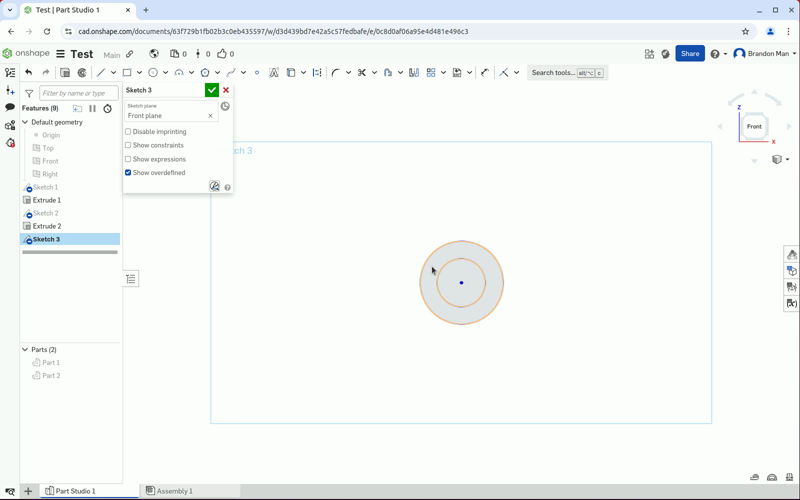
click(432, 266)
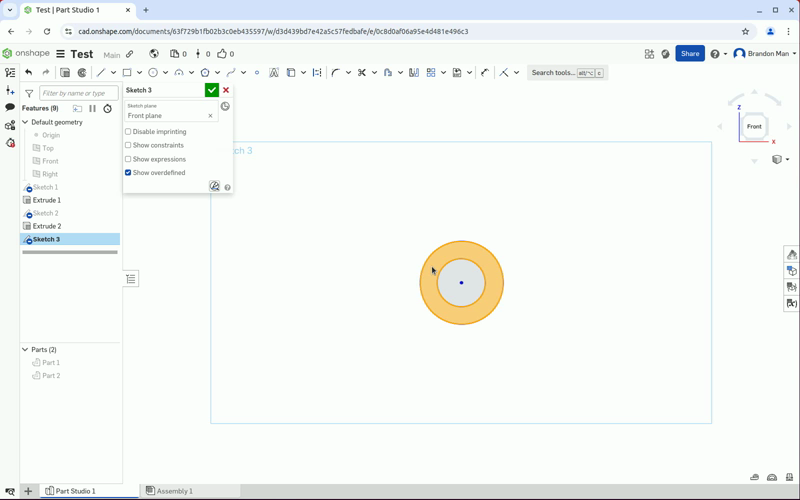
mouse_move(73, 352)
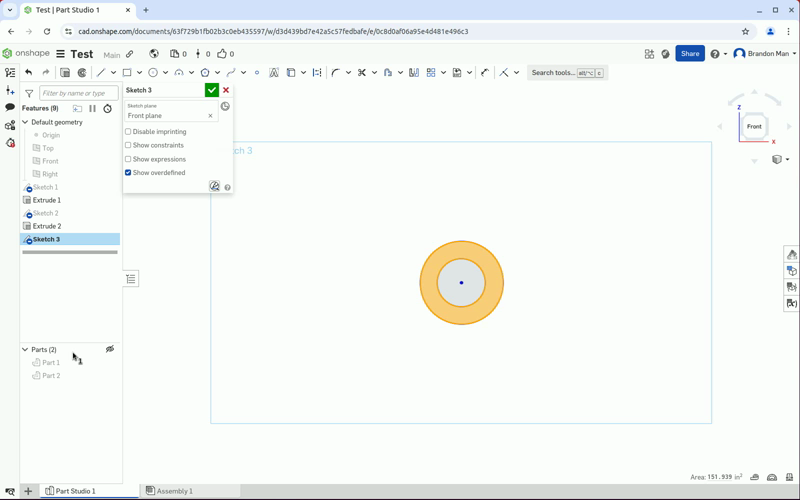
key(shift+y)
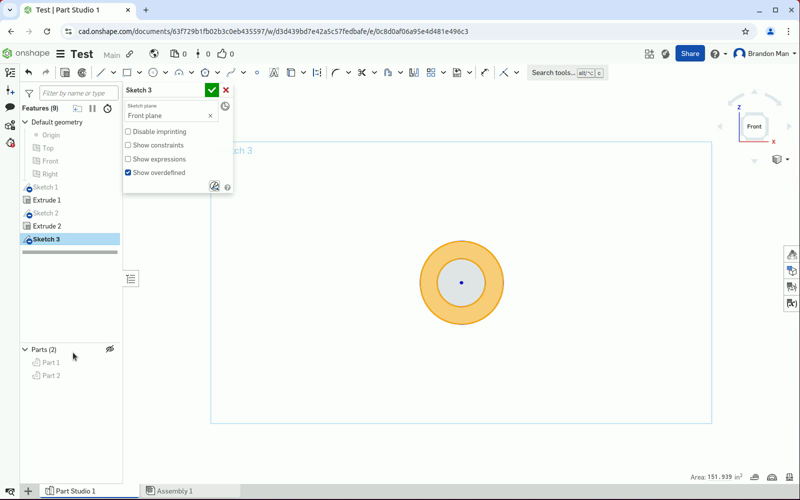
key(shift+e)
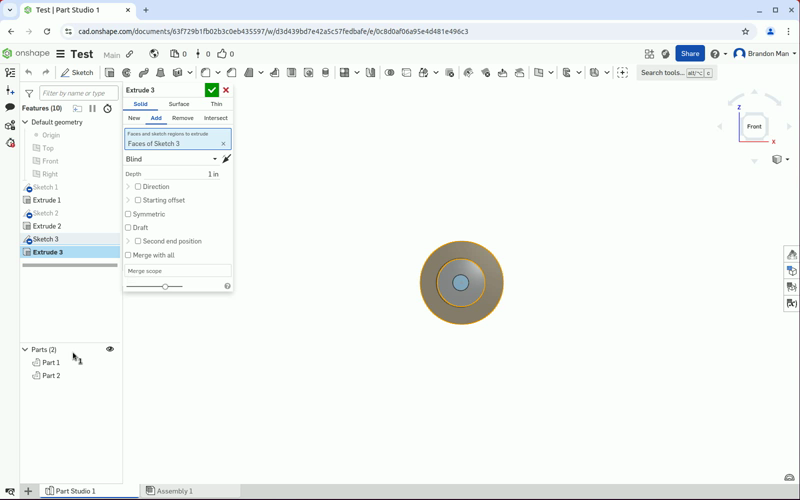
mouse_move(143, 106)
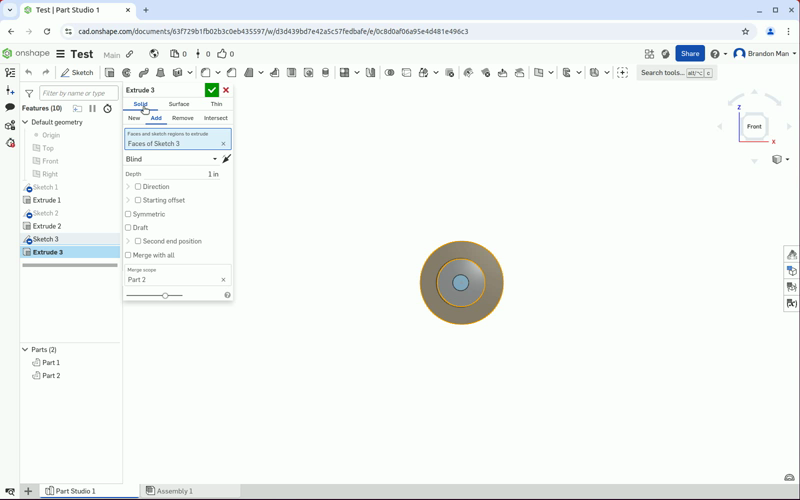
click(143, 106)
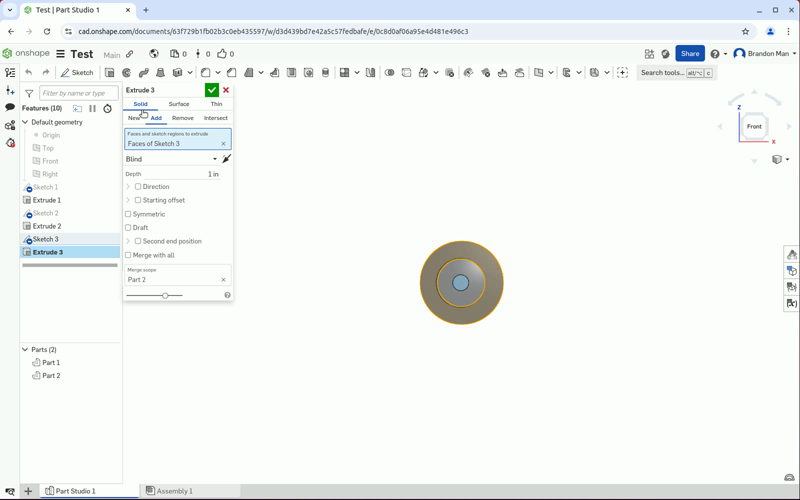
mouse_move(137, 120)
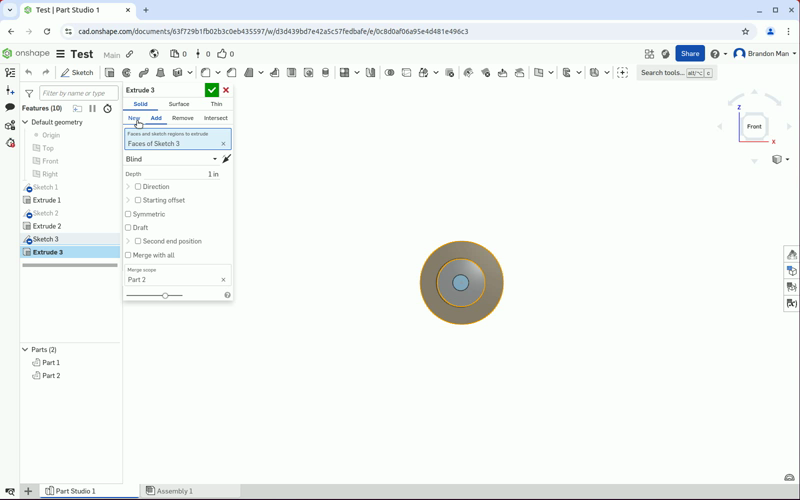
click(137, 120)
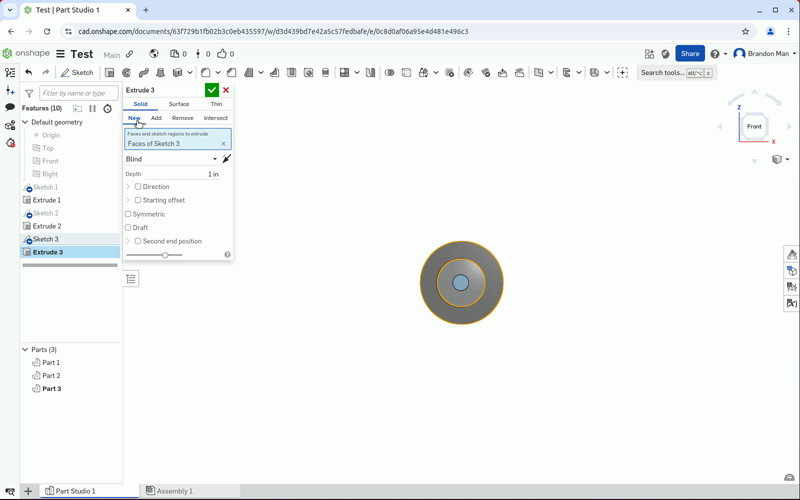
key(tab, 4)
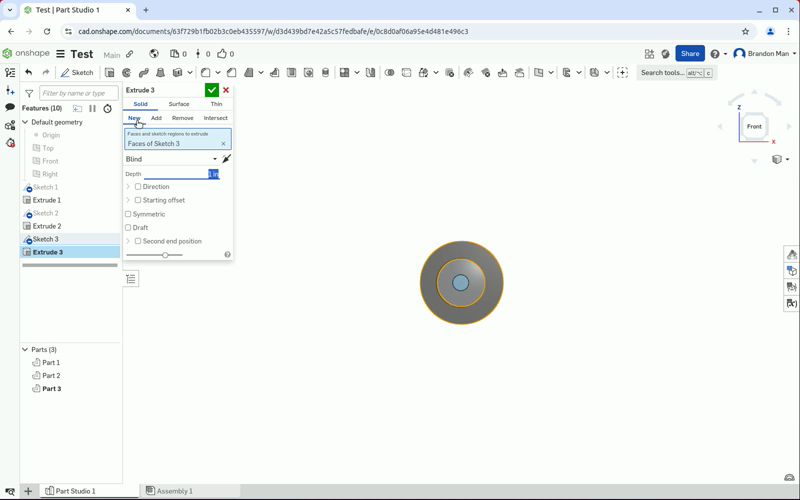
text(23.108)
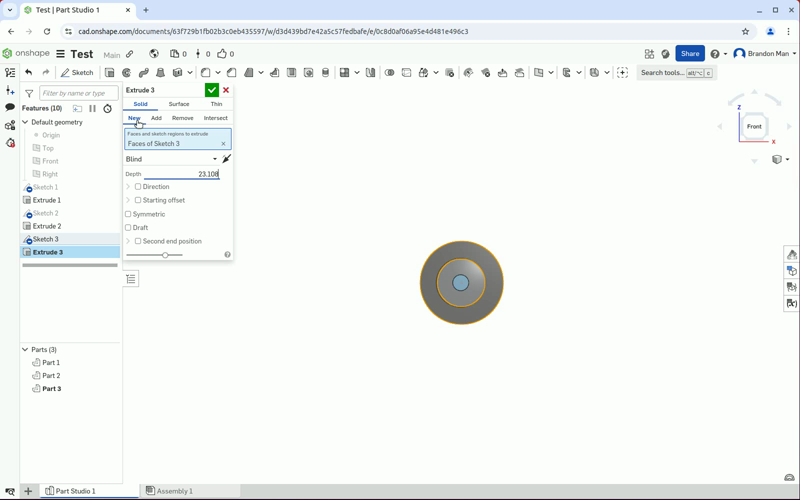
key(enter)
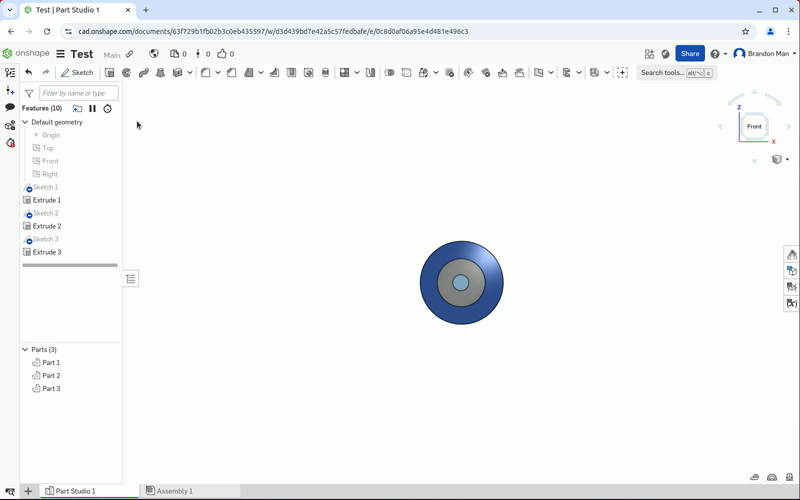
key(shift+h)
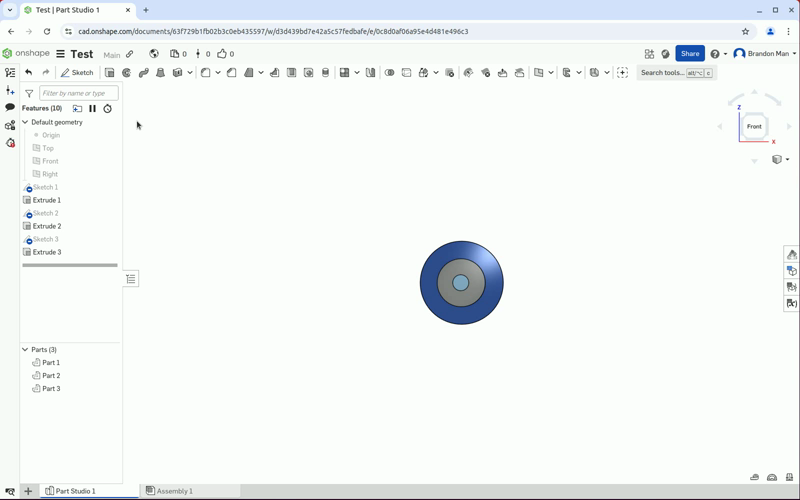
key(shift+h)
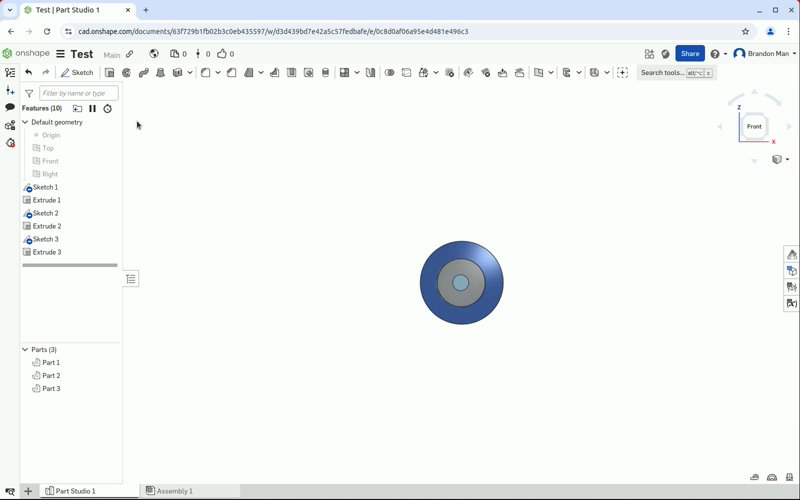
key(shift+7)
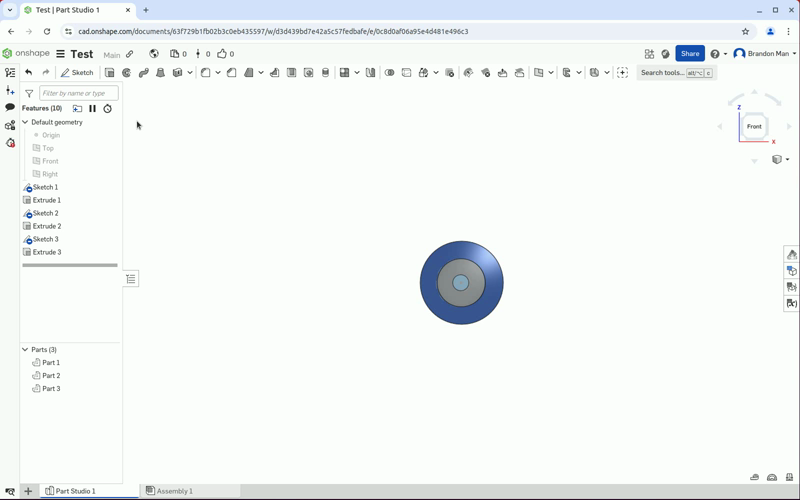
key(left, 2)
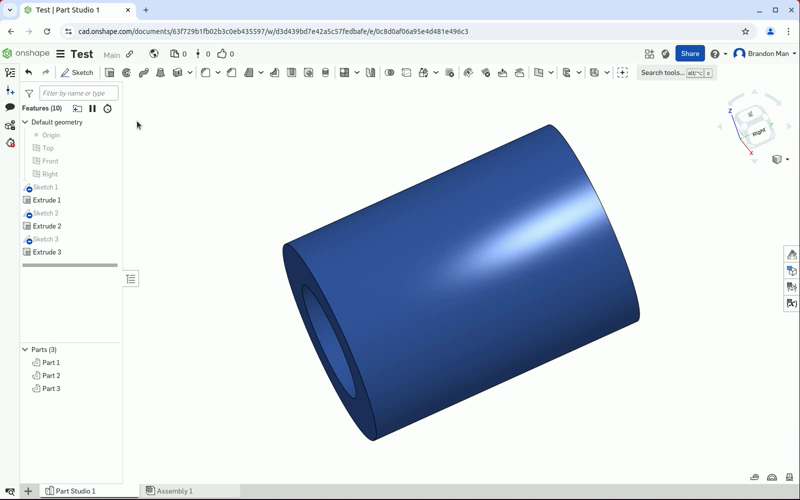
key(down, 2)
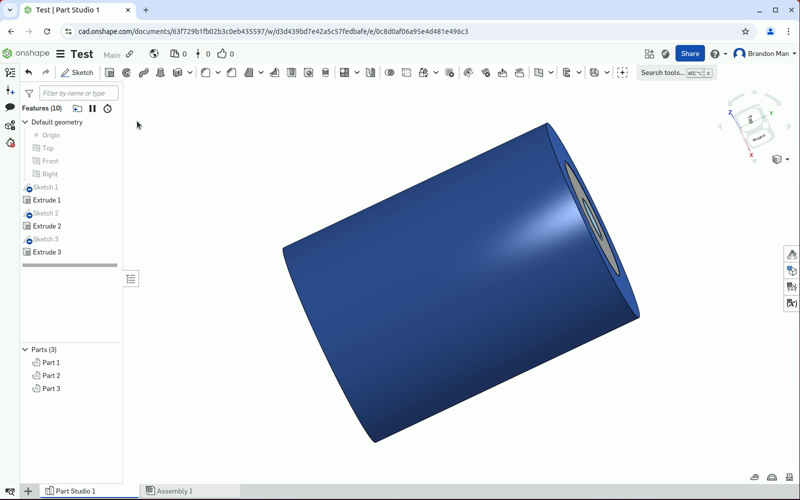
key(up, 2)
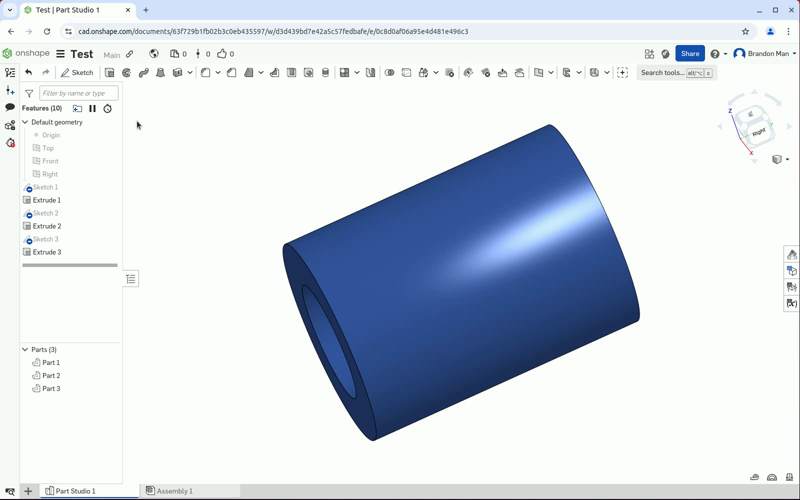
key(right, 2)
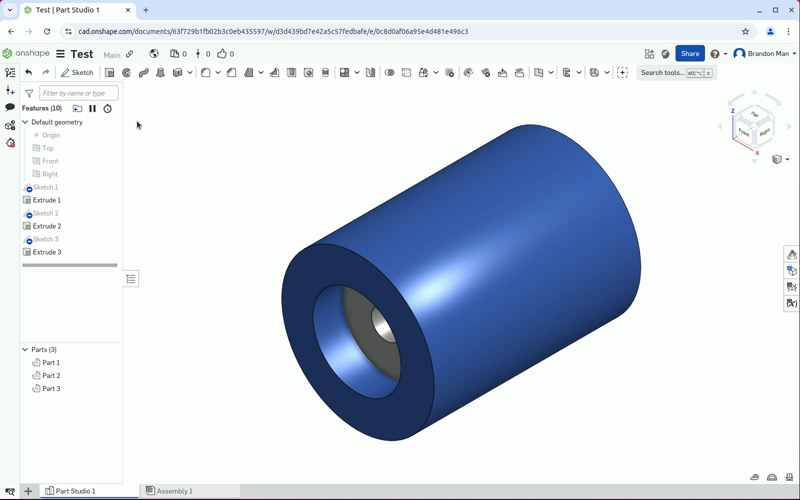
mouse_move(73, 189)
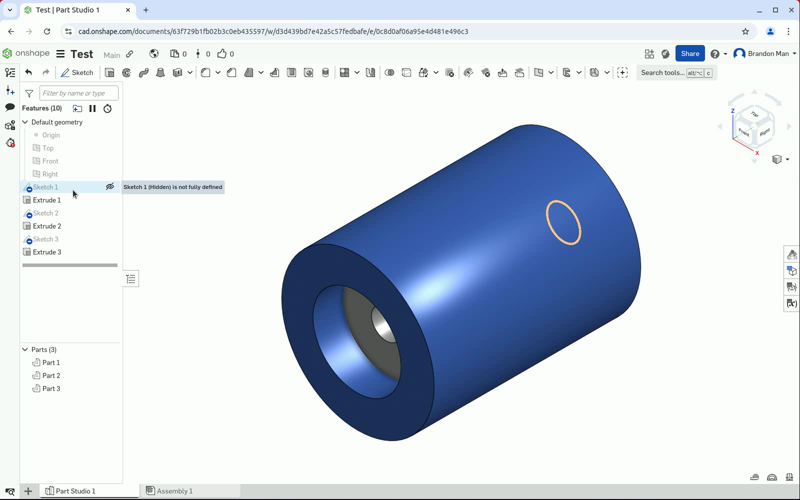
click(73, 189)